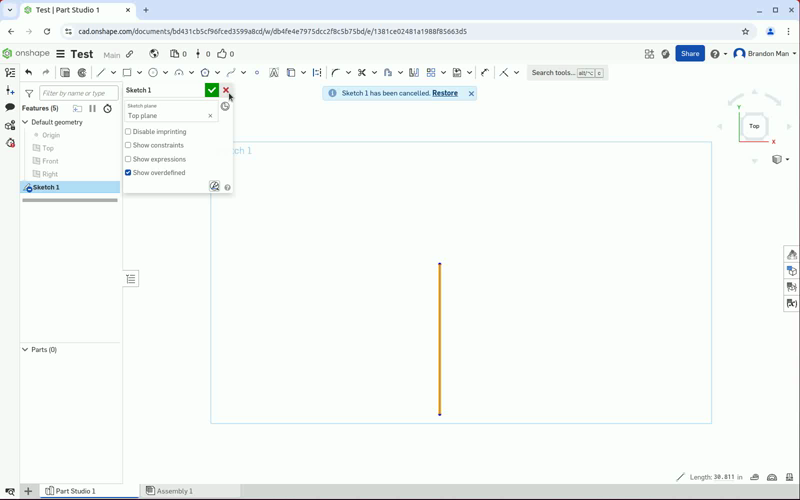
key(shift+h)
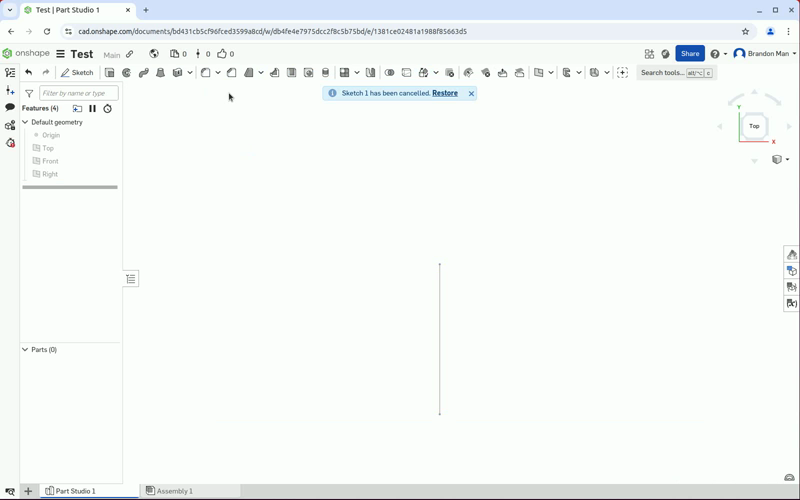
mouse_move(73, 352)
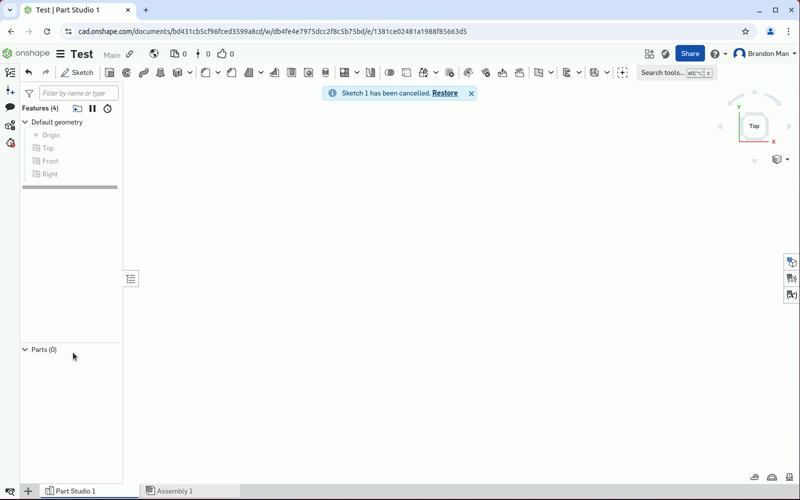
key(y)
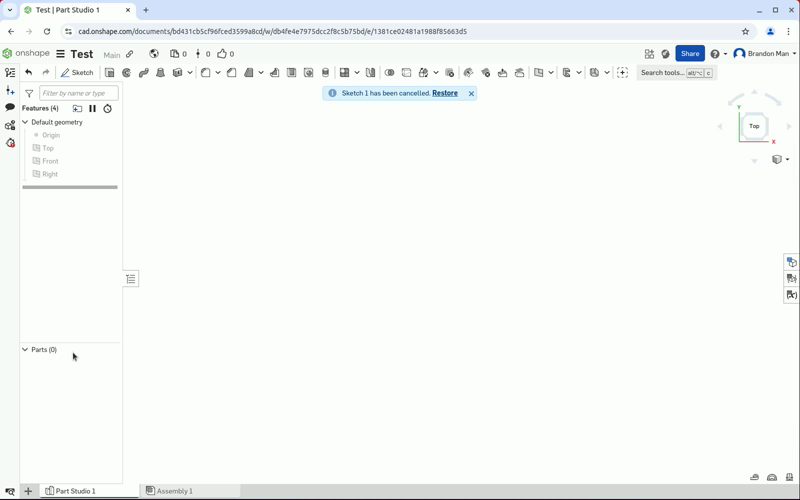
key(shift+p)
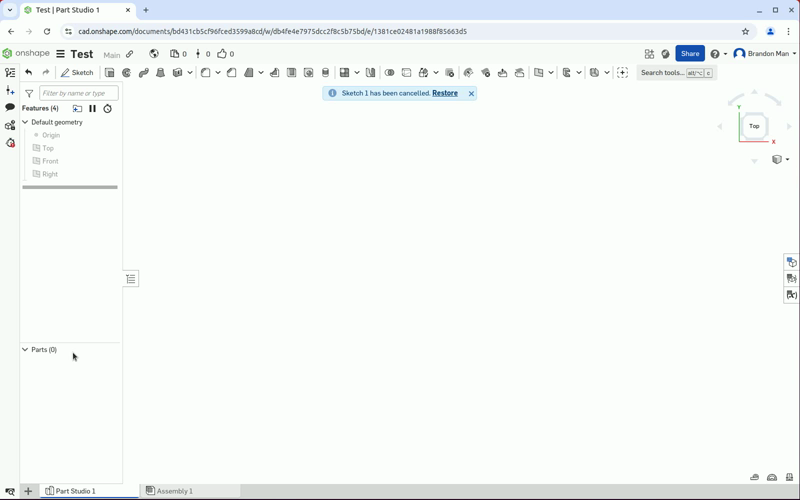
key(space)
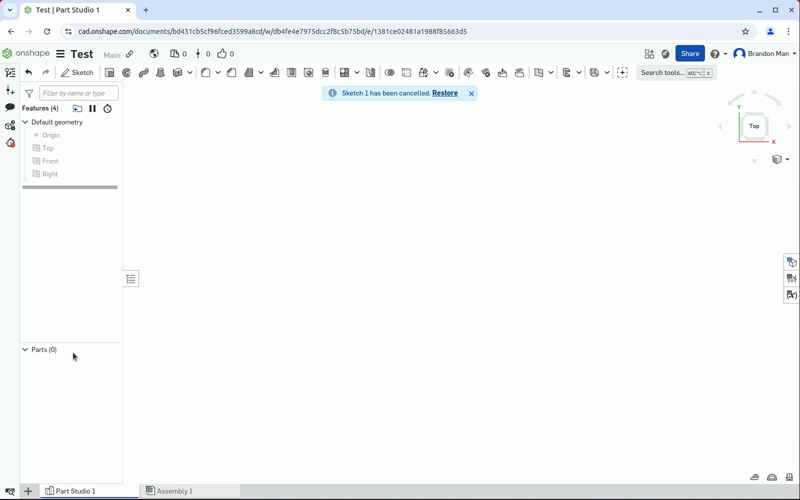
key_down(shift)
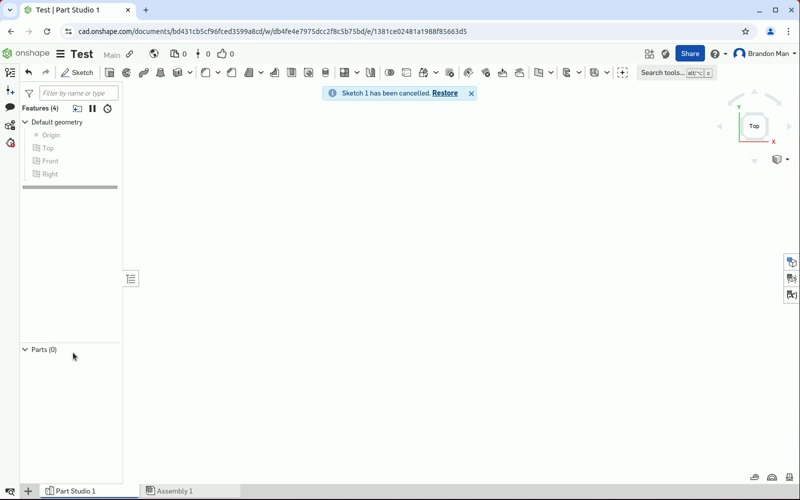
key(up)
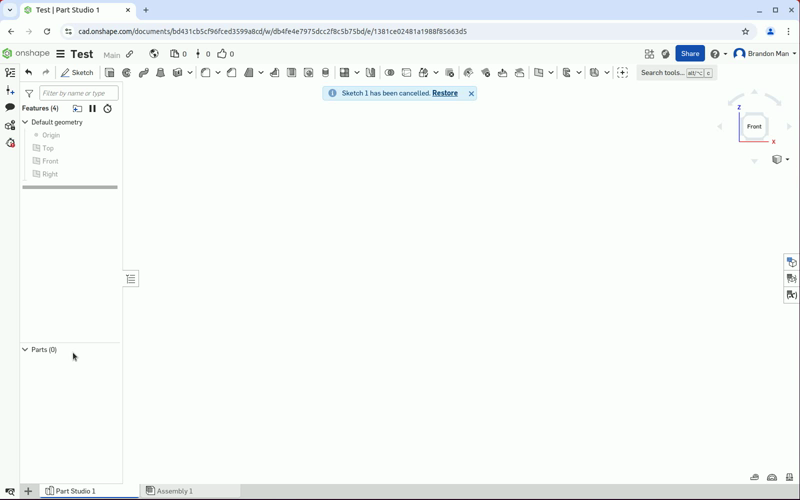
key_up(shift)
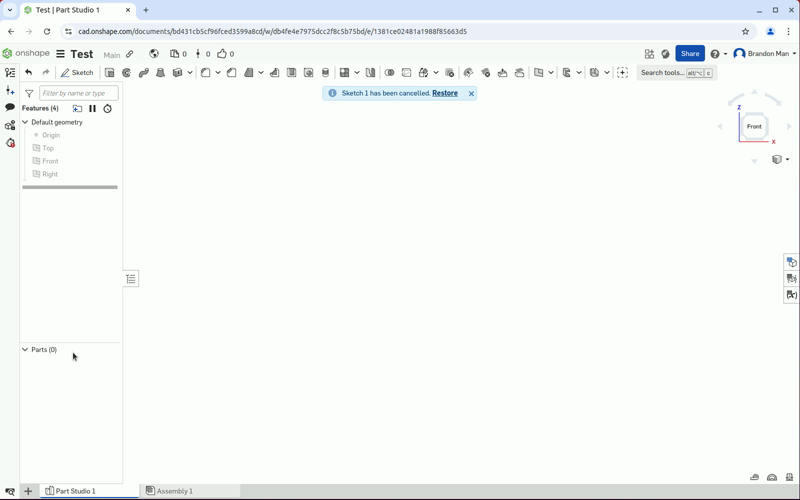
key(space)
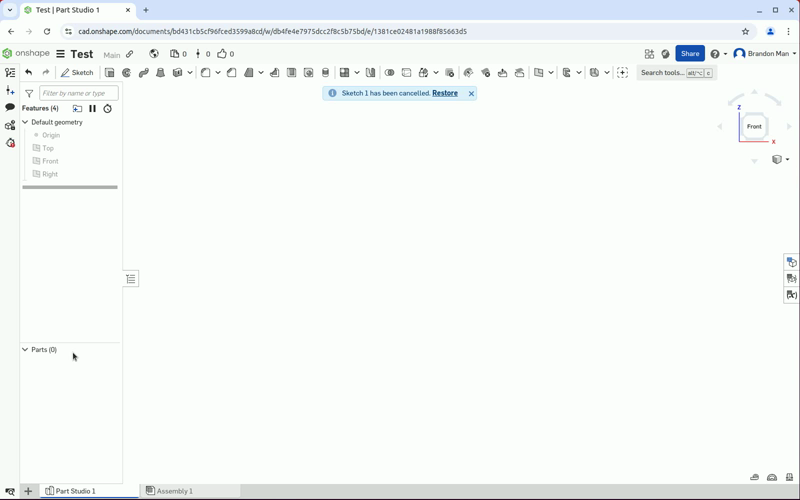
key_down(shift)
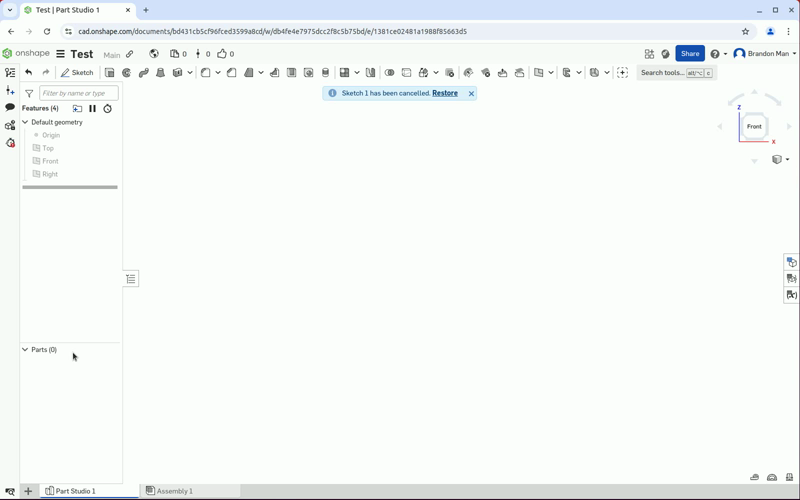
key(left)
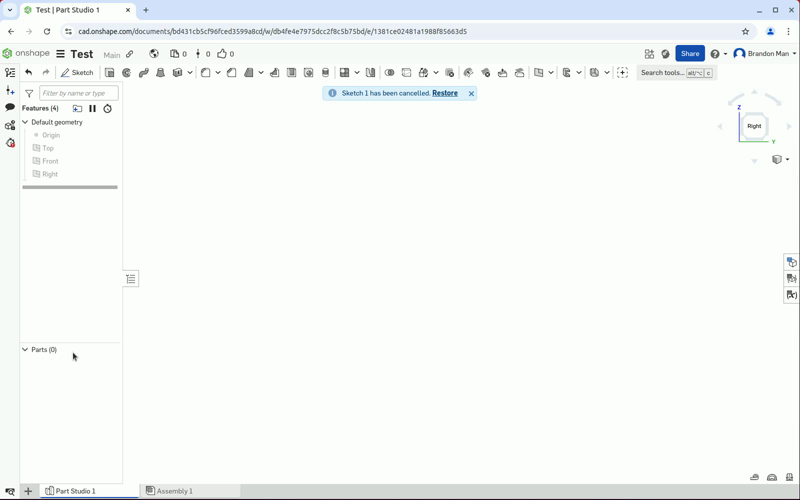
key_up(shift)
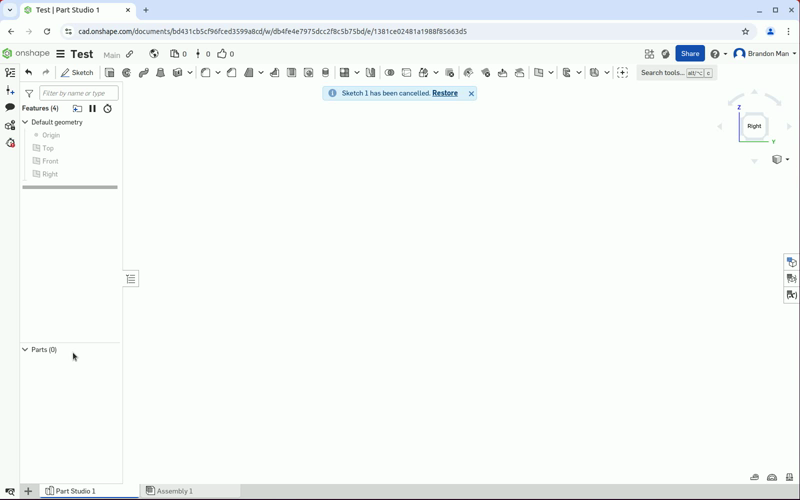
mouse_move(73, 352)
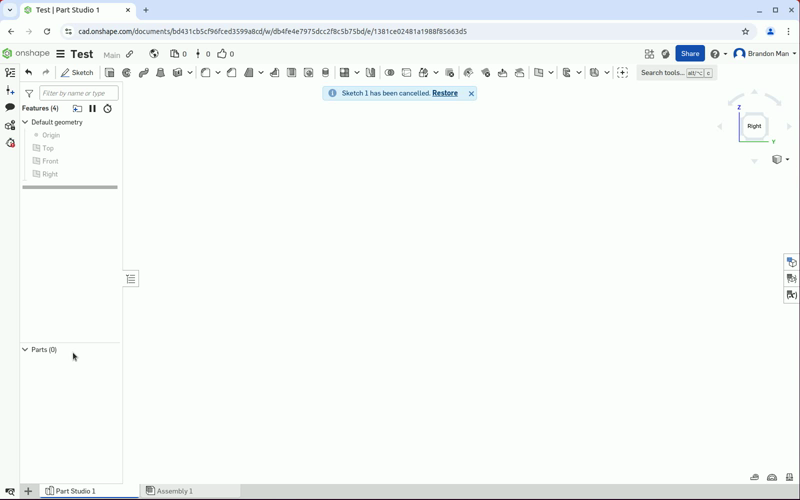
key(shift+y)
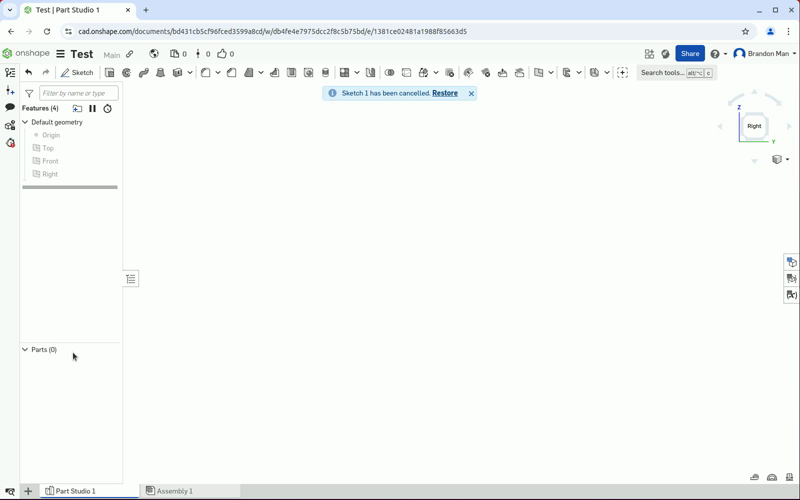
key(shift+s)
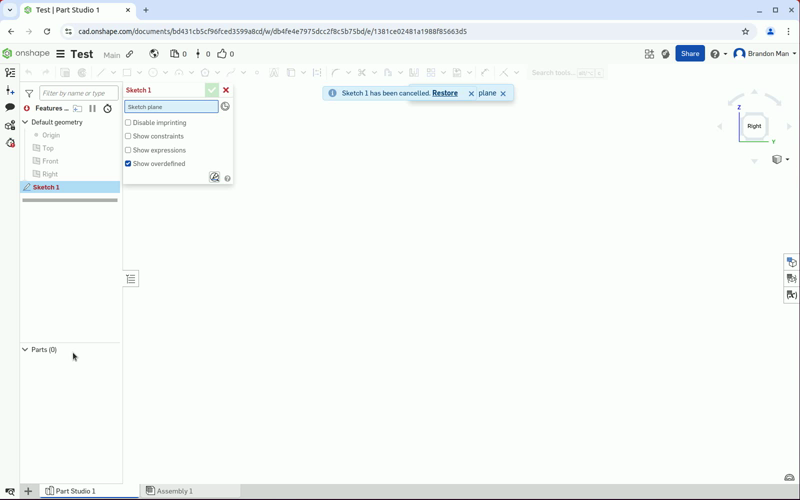
mouse_move(73, 176)
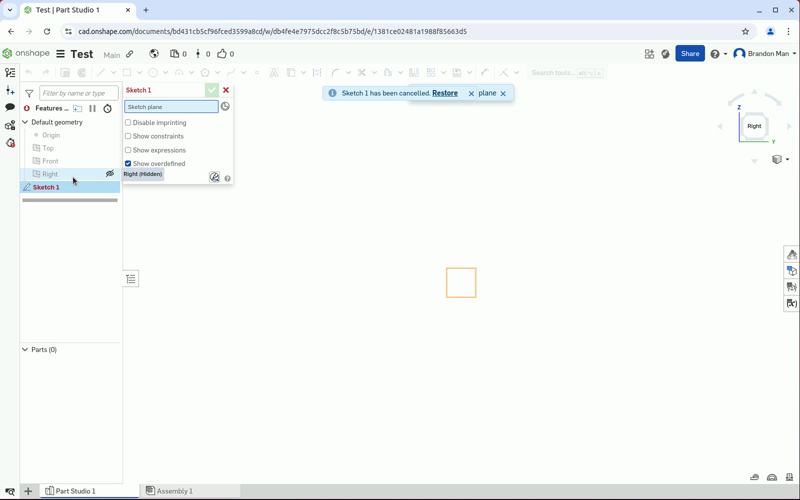
click(73, 176)
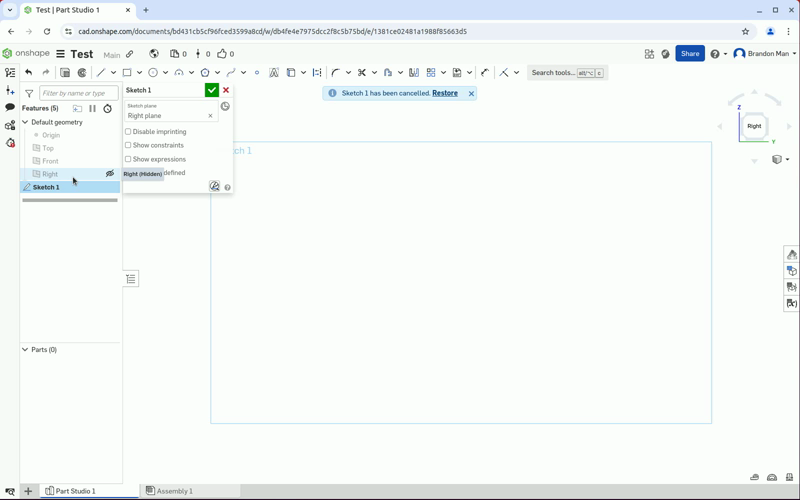
mouse_move(73, 352)
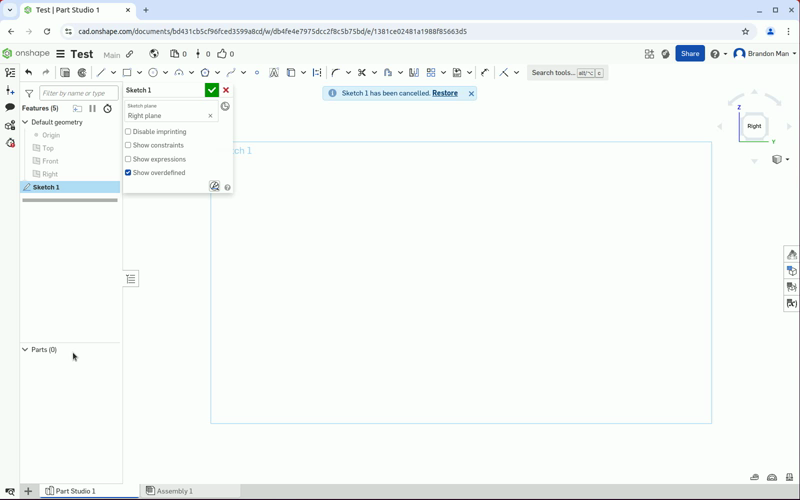
key(y)
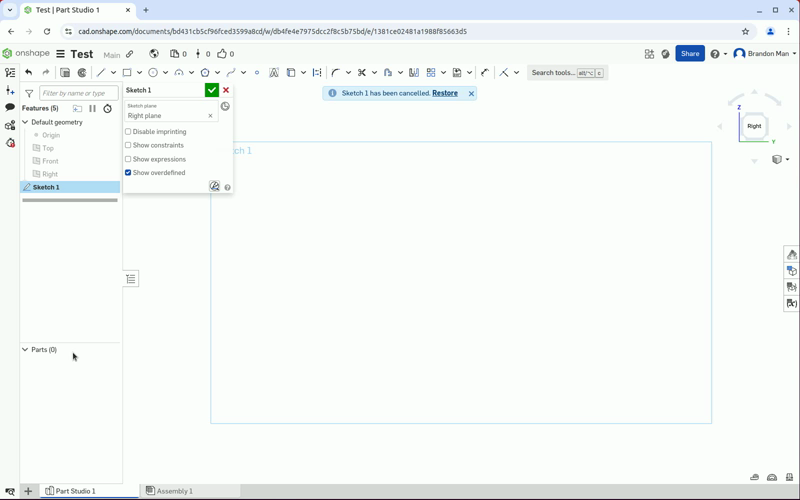
key(l)
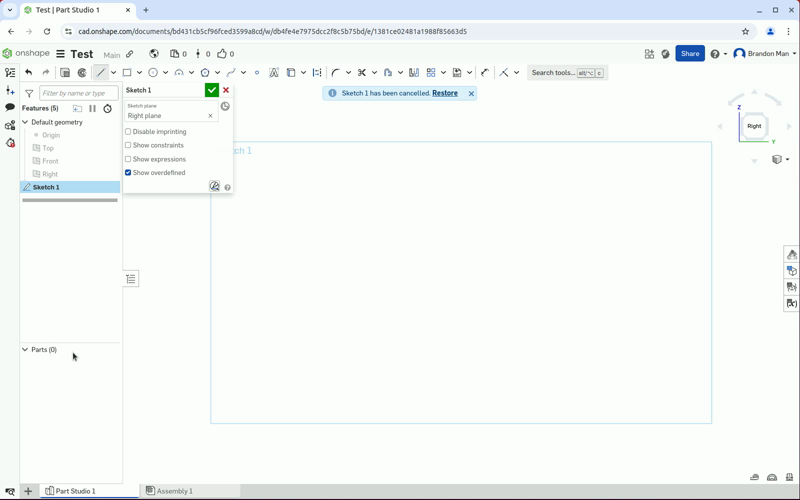
key_down(shift)
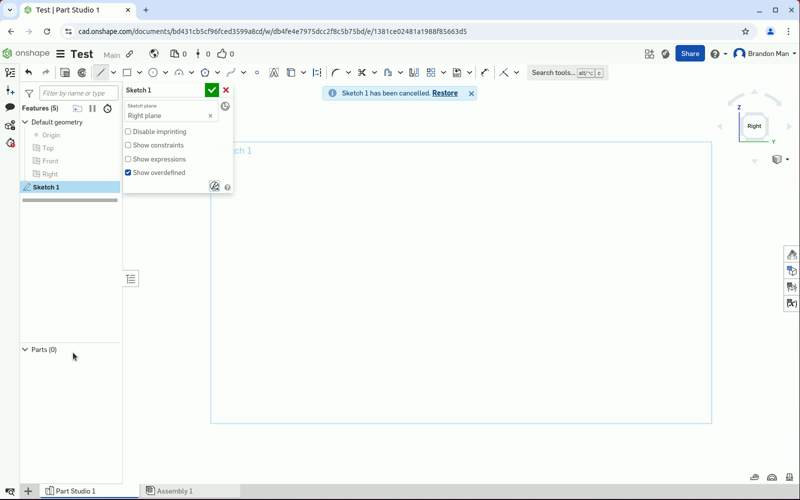
mouse_move(404, 282)
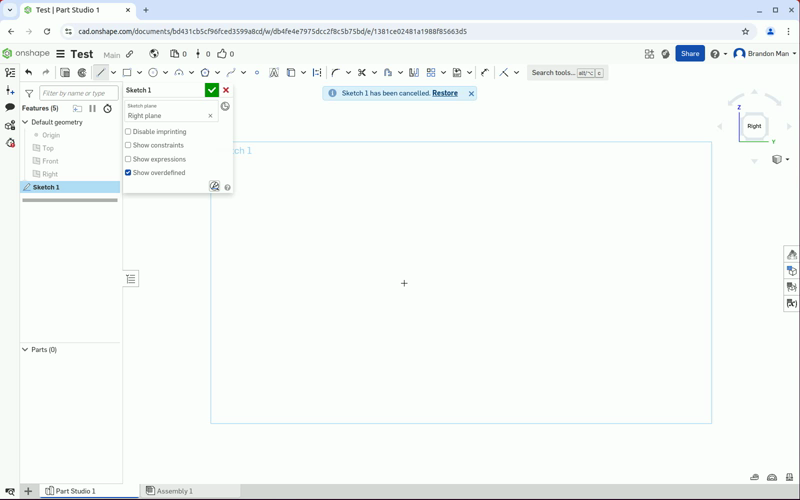
click(404, 282)
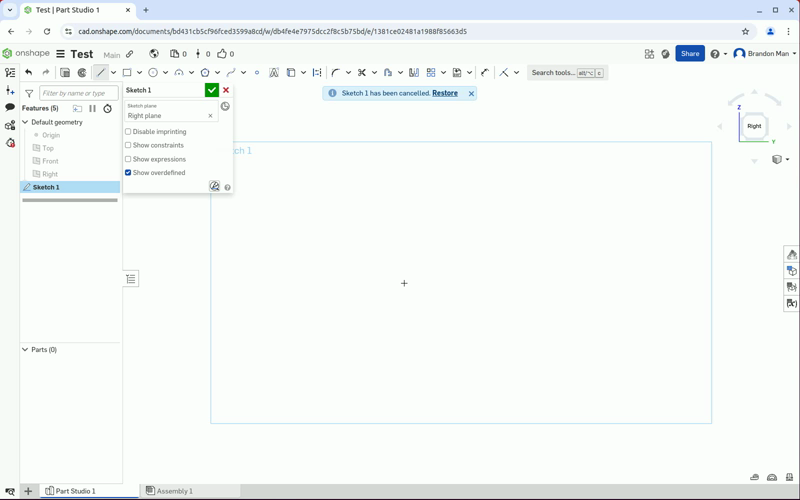
key_up(shift)
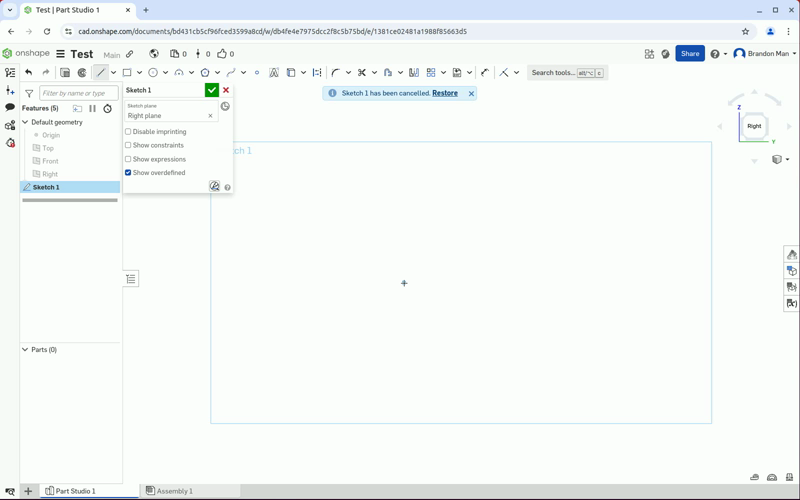
key_down(shift)
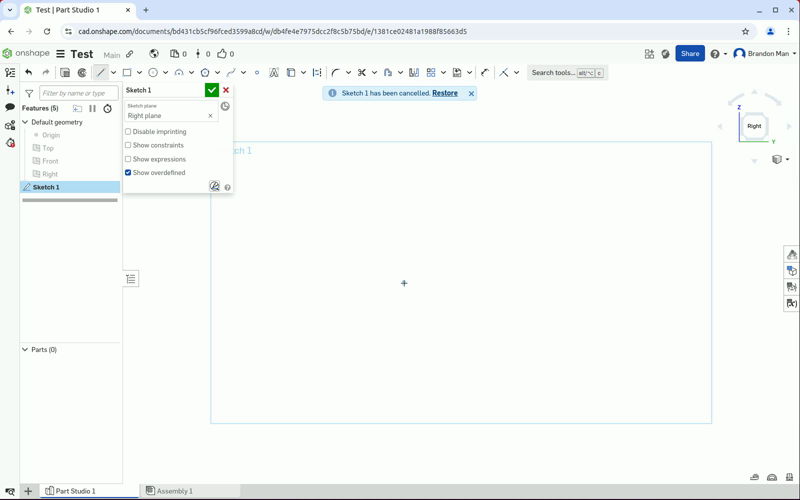
mouse_move(516, 282)
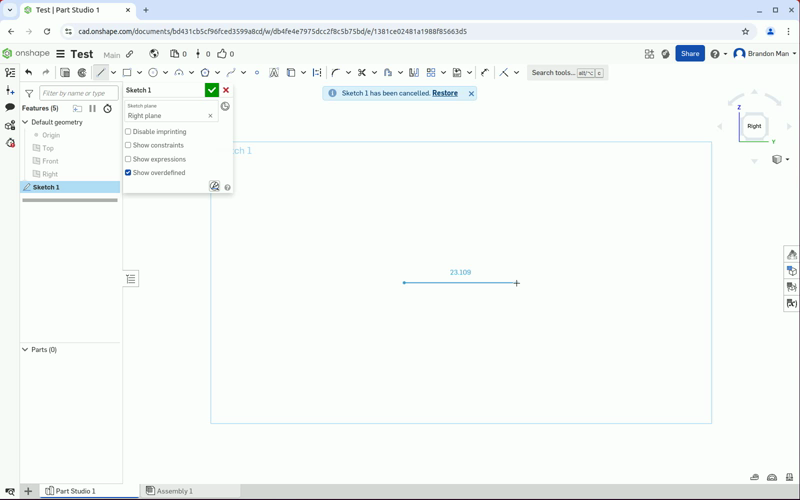
click(516, 282)
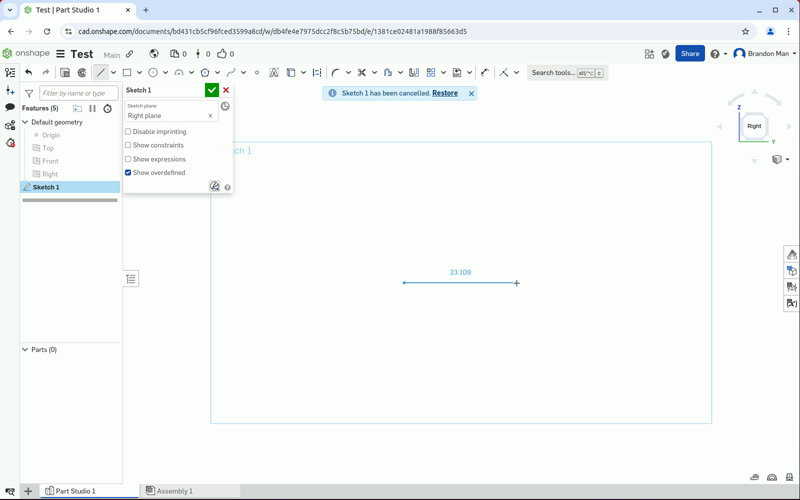
key_up(shift)
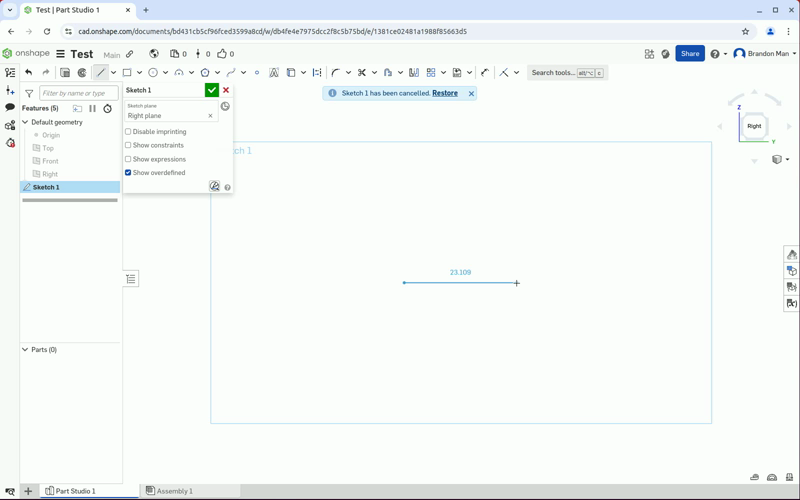
key_down(shift)
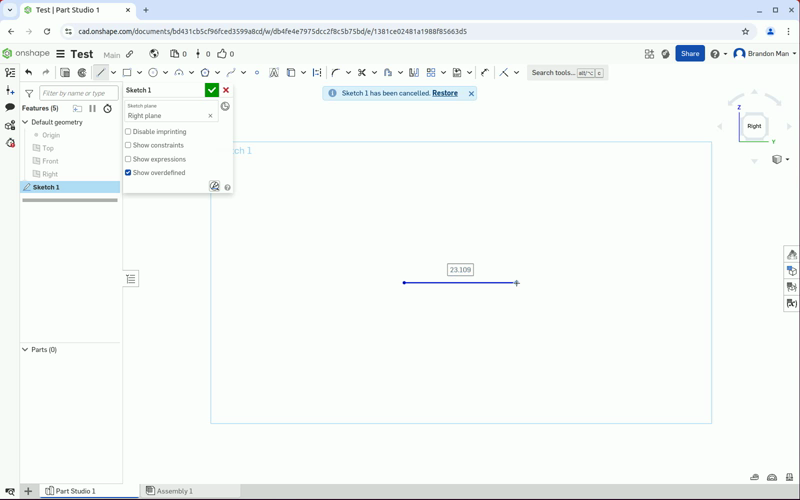
mouse_move(488, 213)
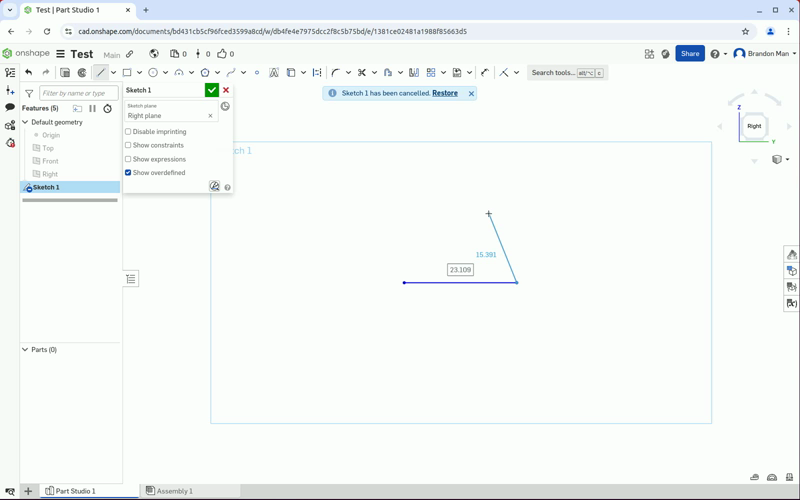
click(488, 213)
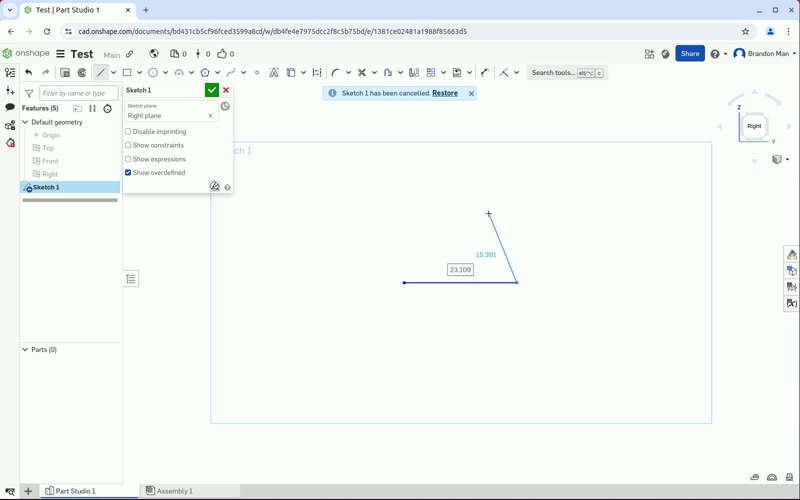
key_up(shift)
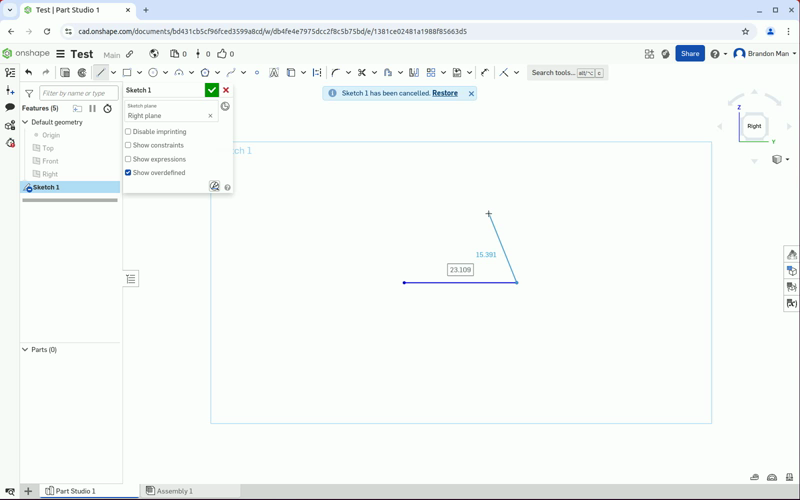
key_down(shift)
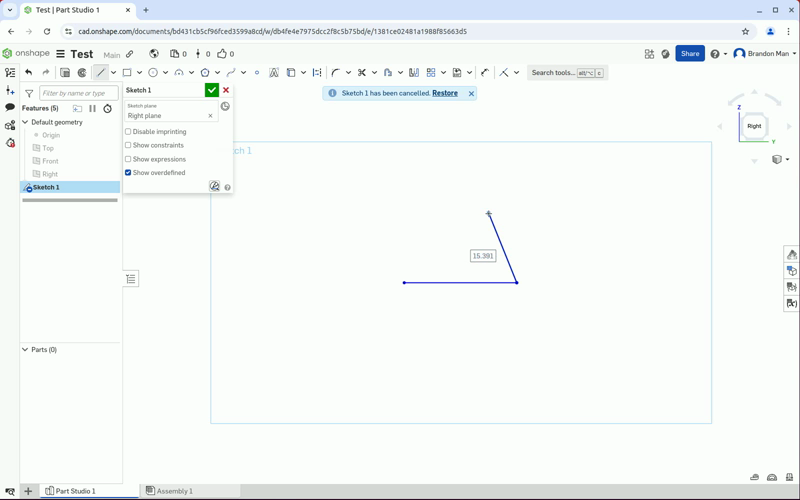
mouse_move(518, 213)
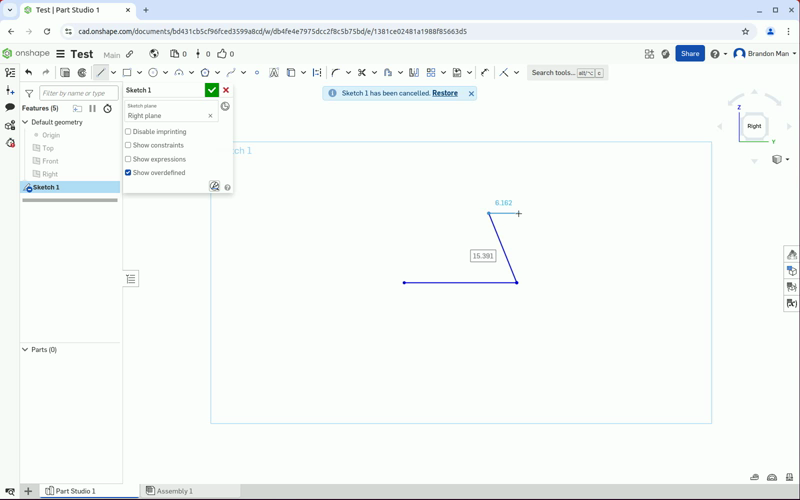
mouse_move(432, 213)
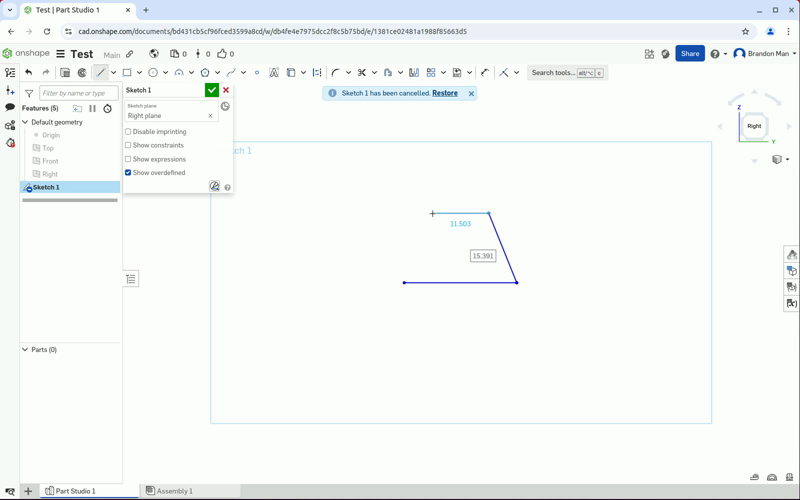
click(432, 213)
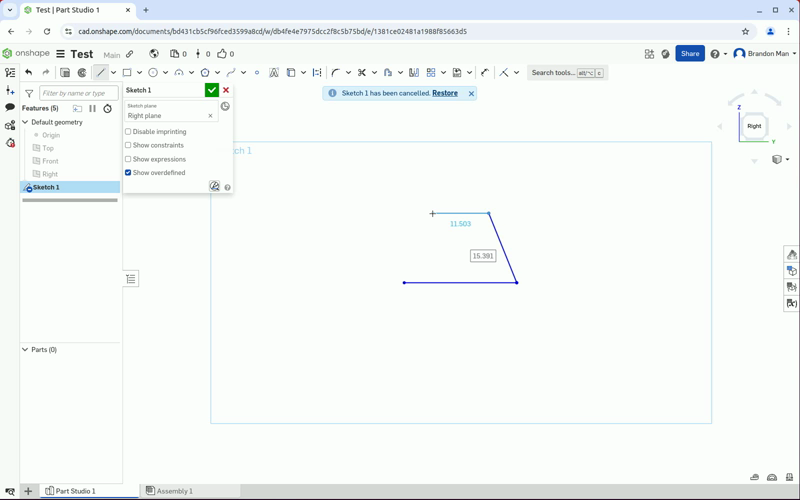
key_up(shift)
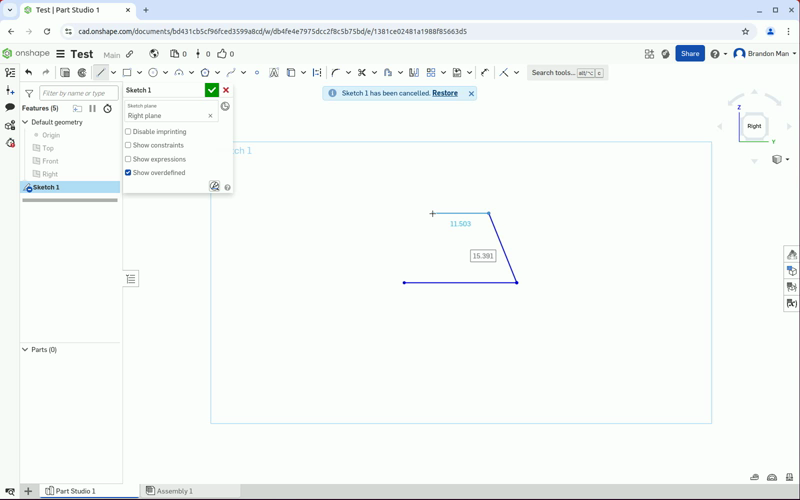
key_down(shift)
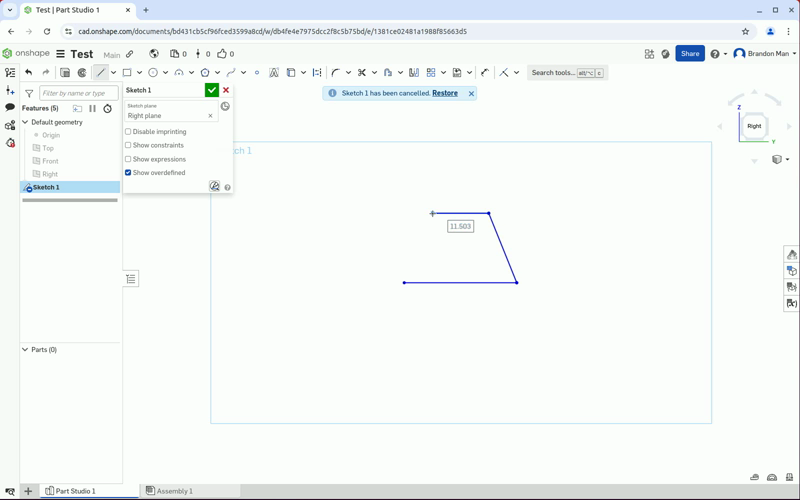
mouse_move(404, 282)
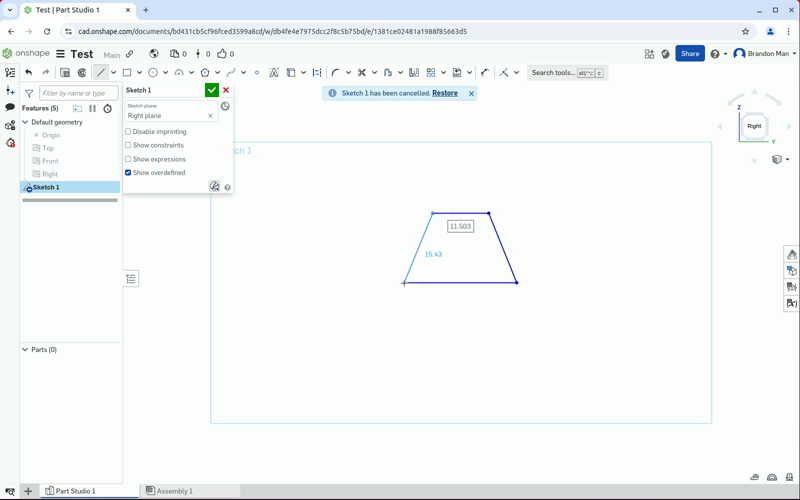
key_up(shift)
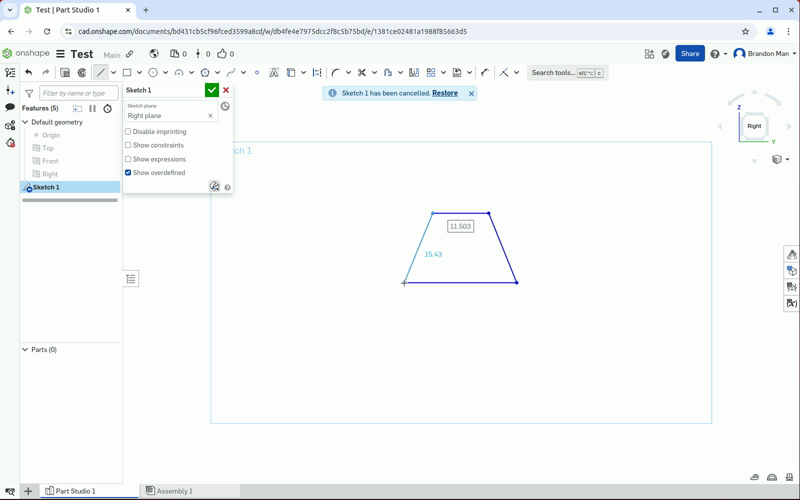
click(404, 282)
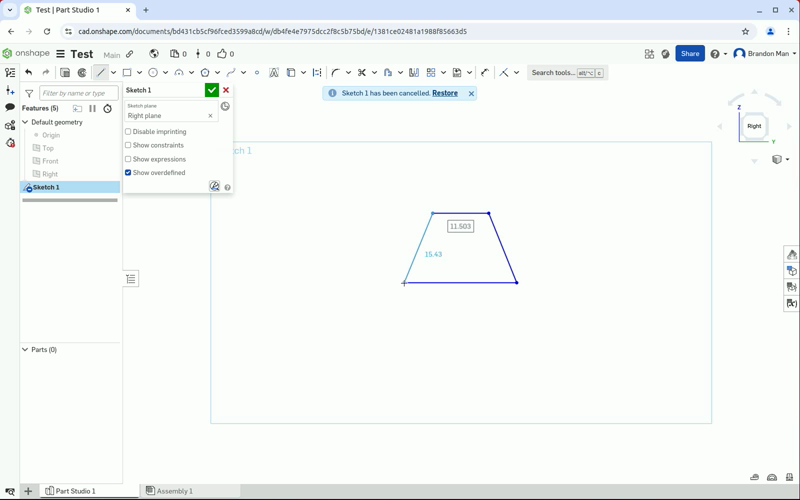
key(esc)
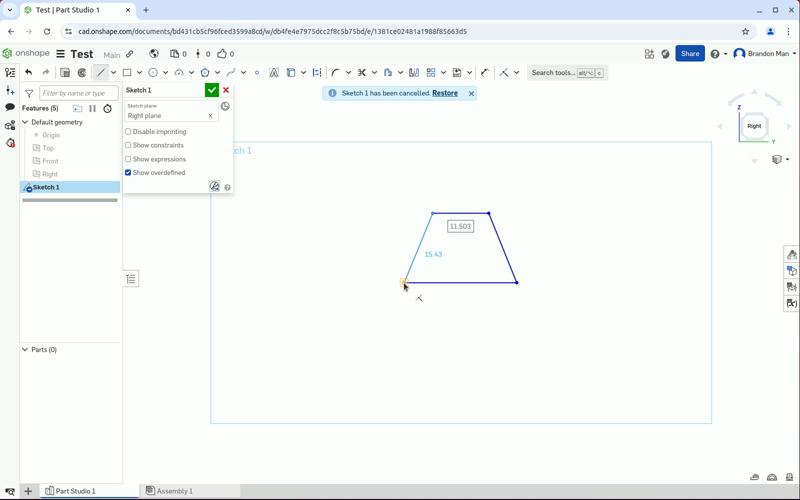
mouse_move(485, 231)
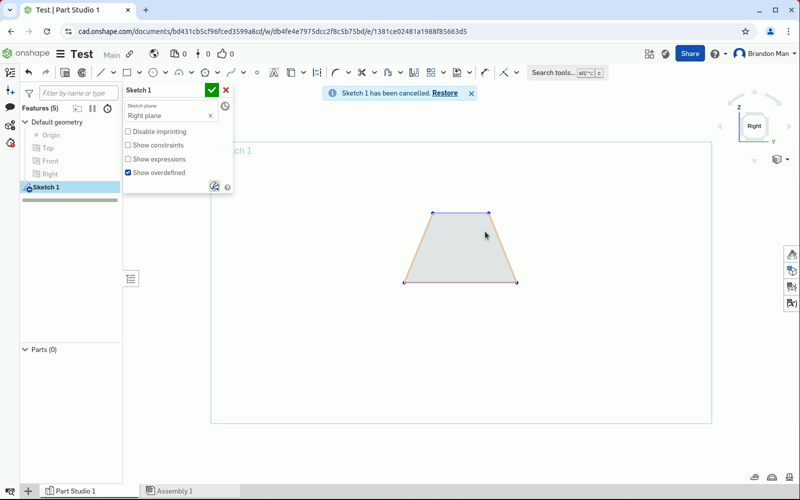
click(485, 231)
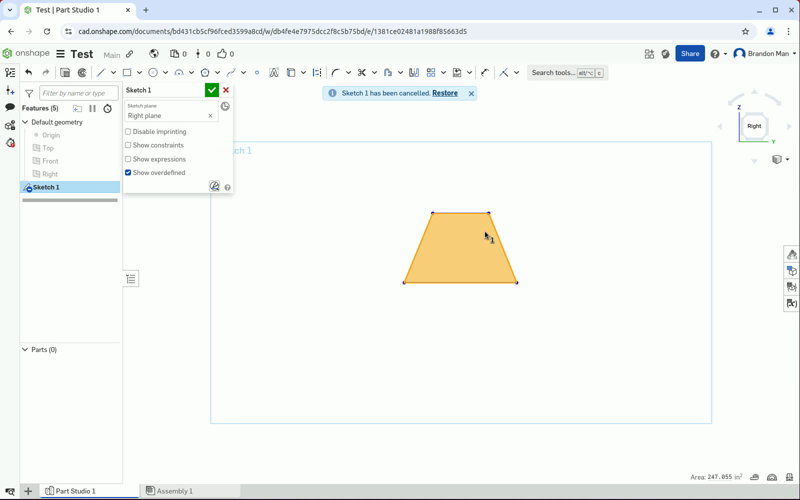
mouse_move(73, 352)
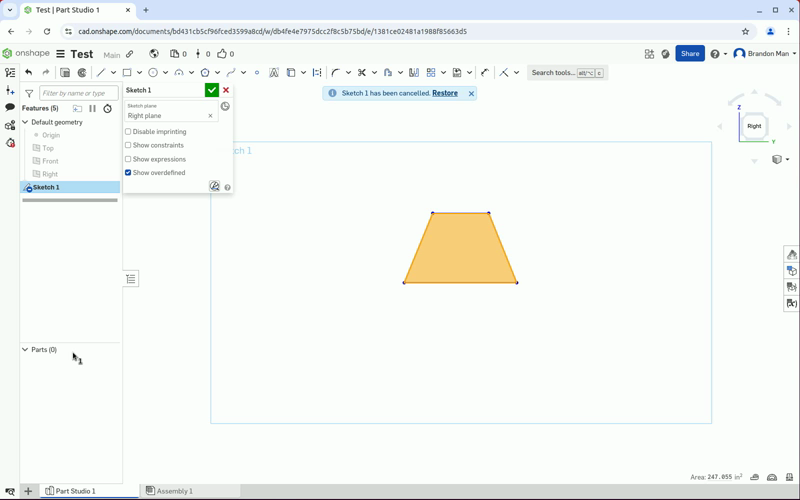
key(shift+y)
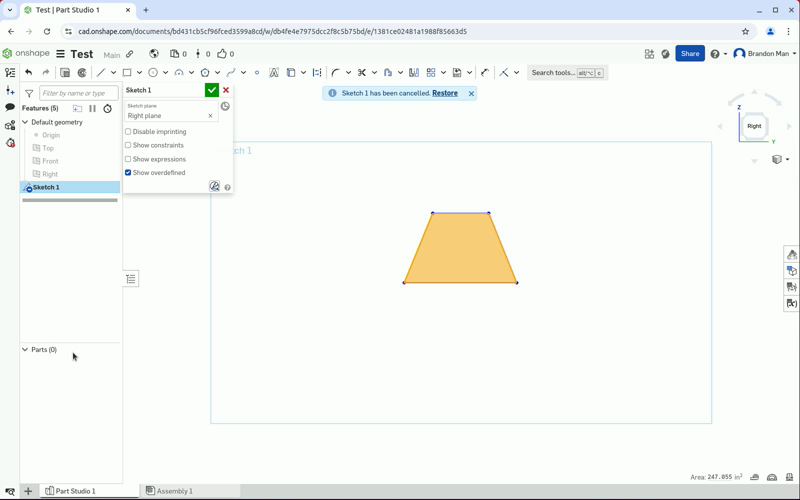
key(shift+e)
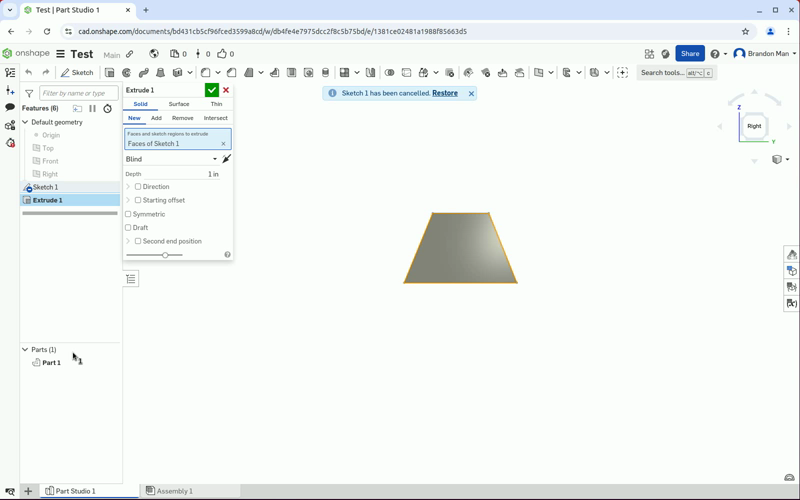
mouse_move(143, 106)
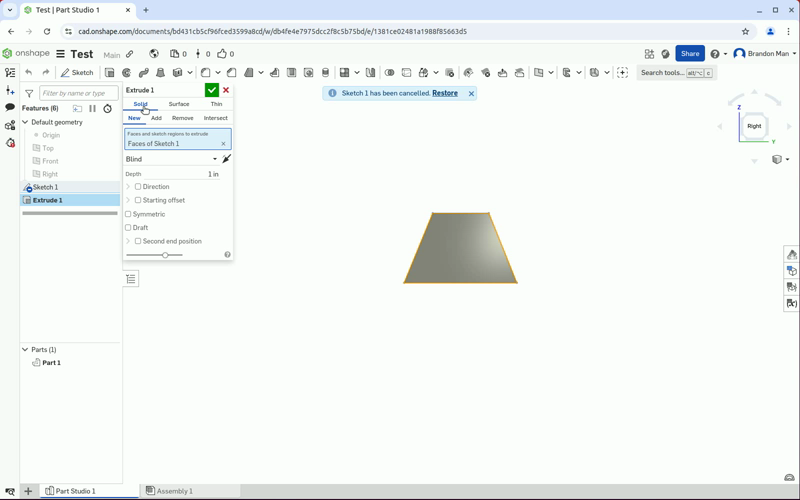
click(143, 106)
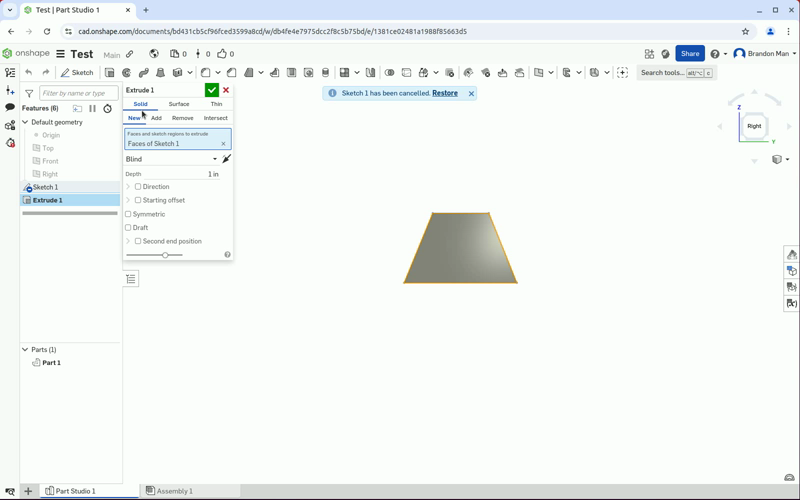
mouse_move(137, 120)
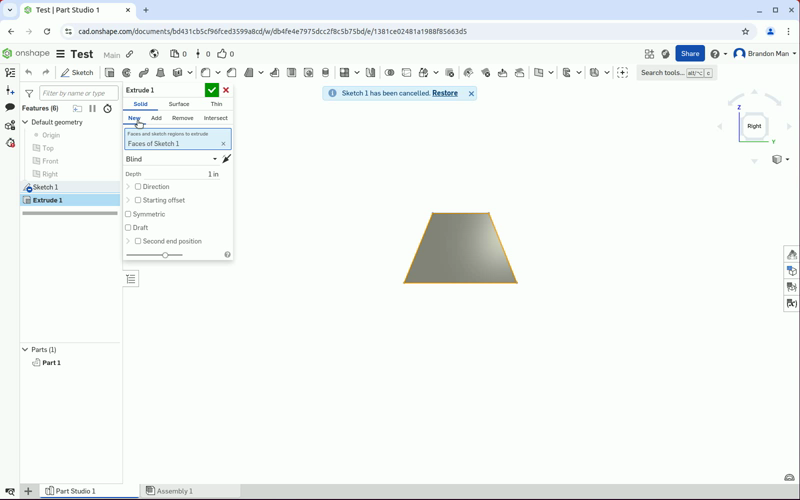
click(137, 120)
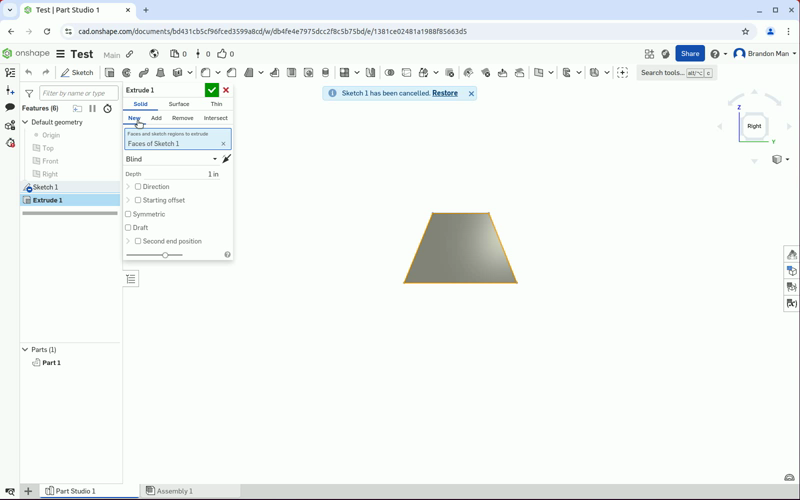
key(tab, 4)
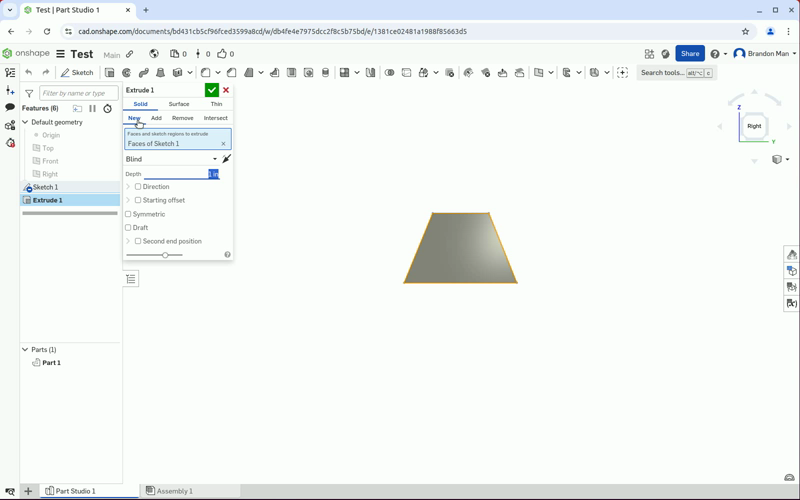
text(23.108)
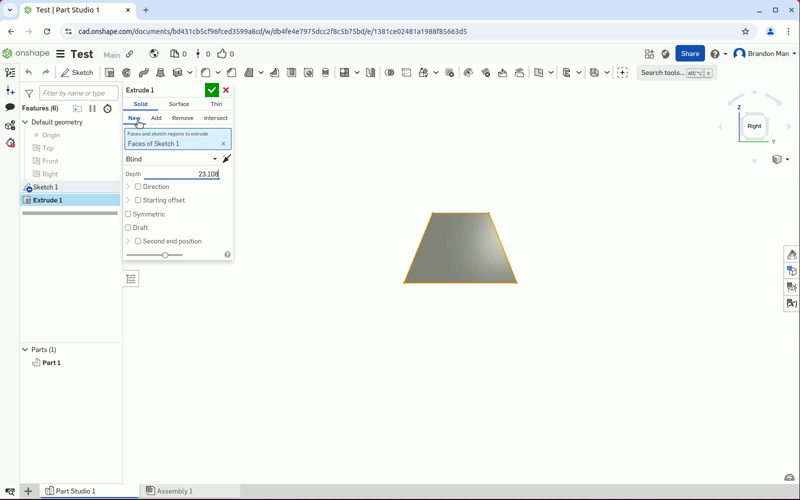
key(enter)
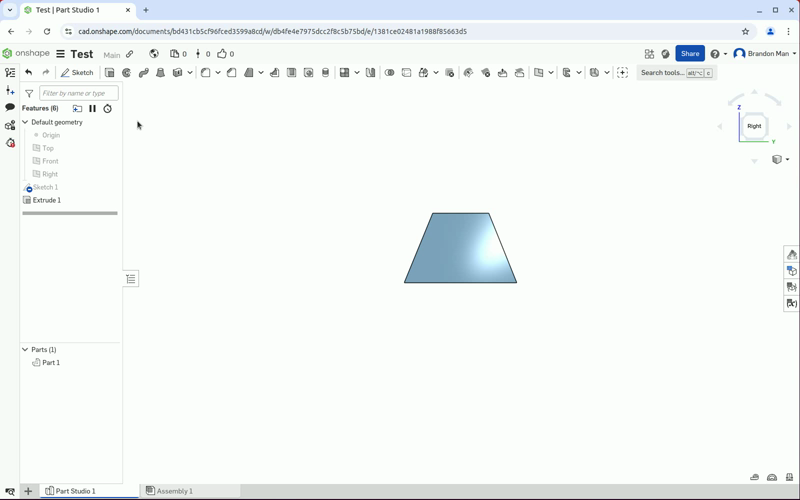
key(shift+h)
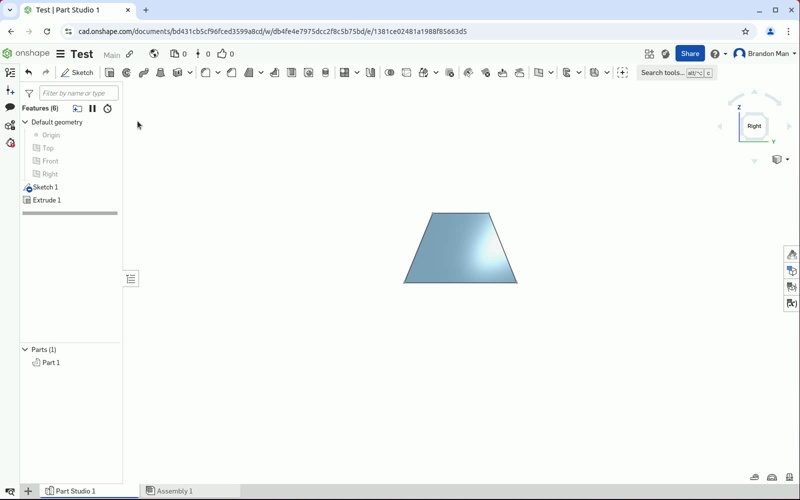
key(shift+h)
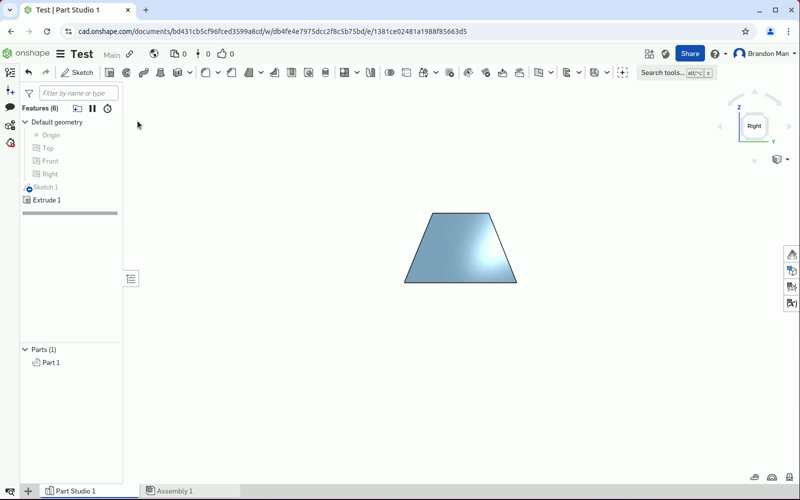
mouse_move(73, 189)
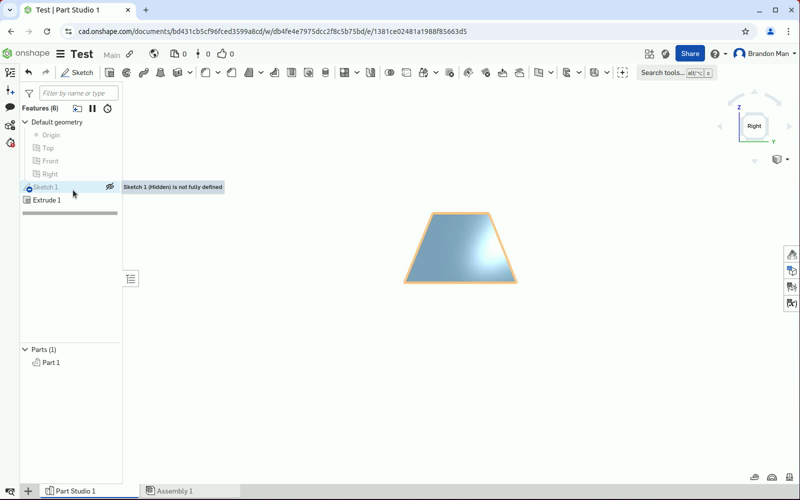
click(73, 189)
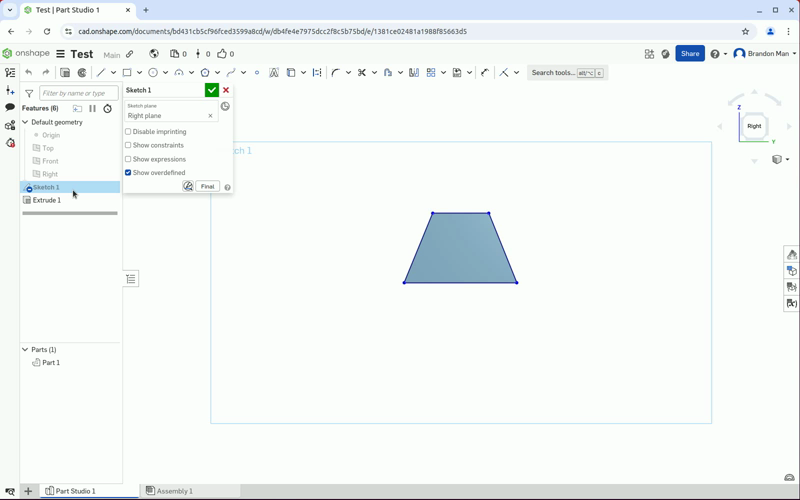
mouse_move(229, 92)
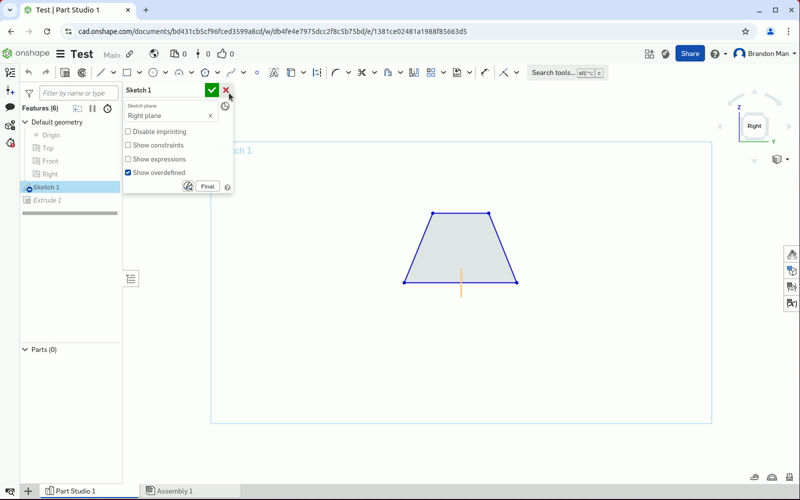
click(229, 92)
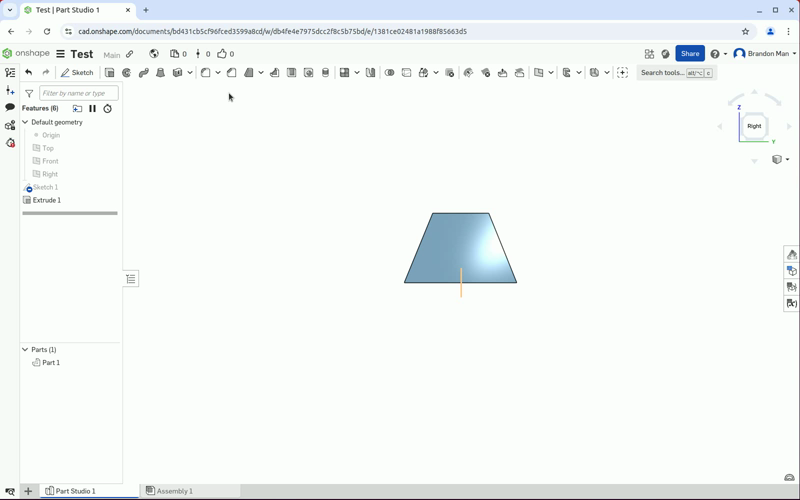
mouse_move(73, 352)
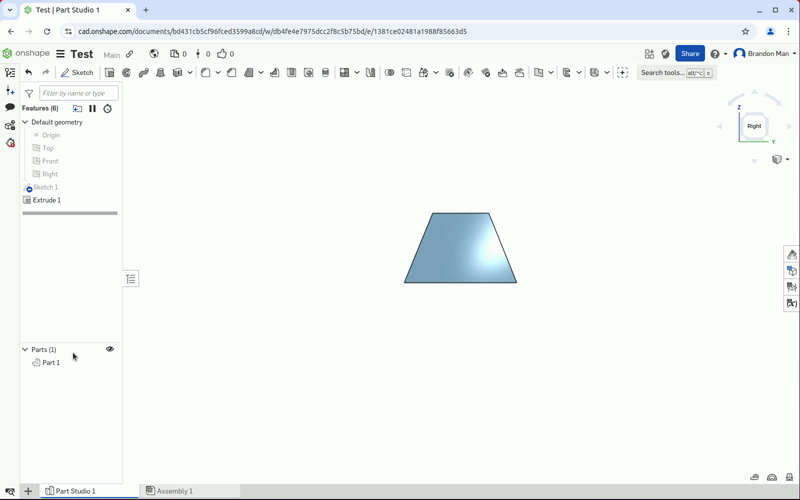
key(y)
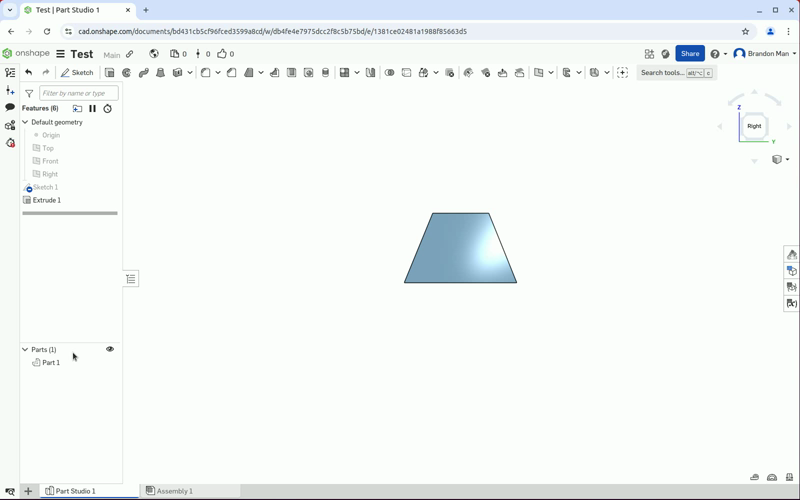
key(shift+p)
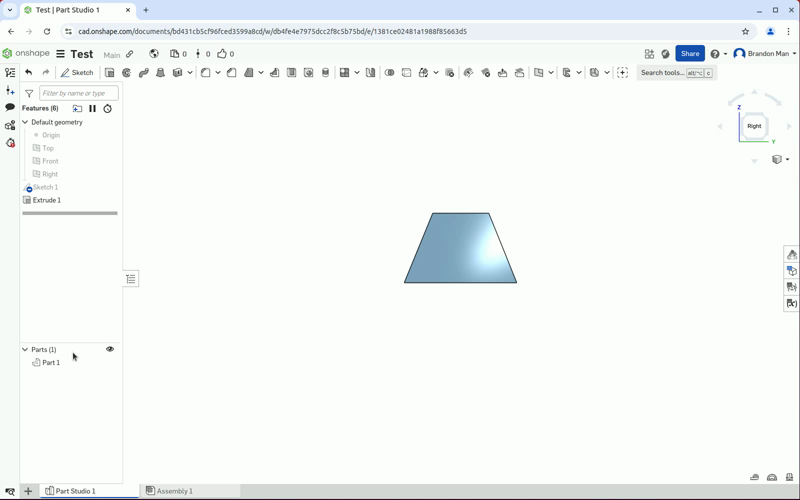
key(space)
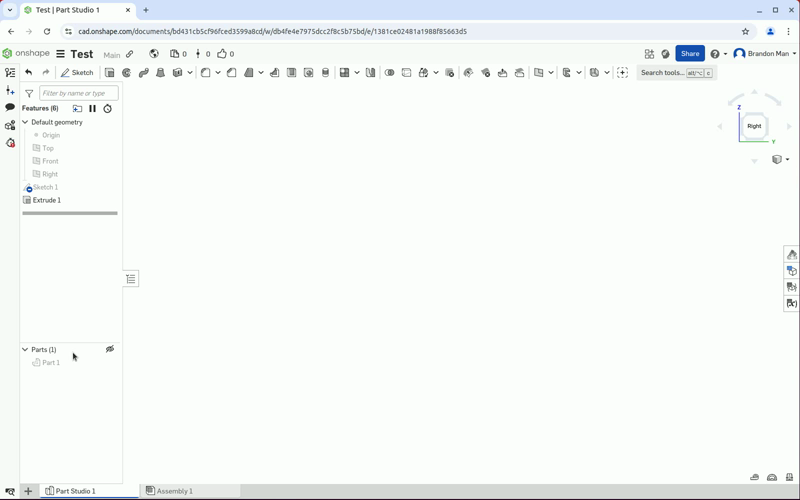
key_down(shift)
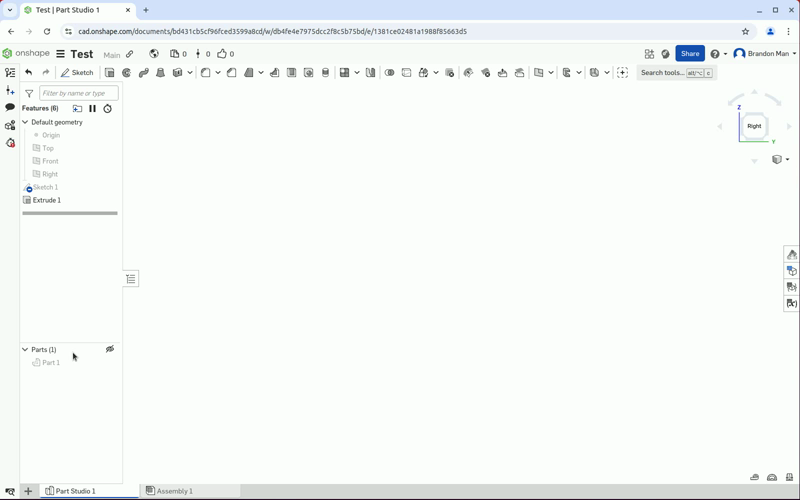
key(right)
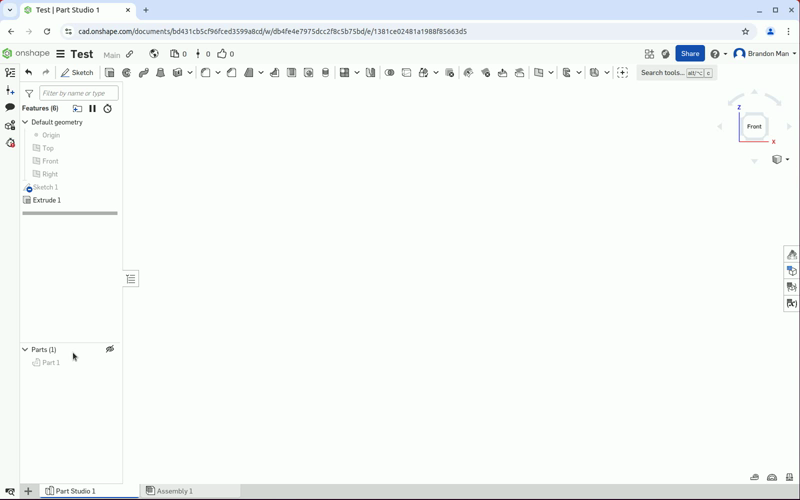
key_up(shift)
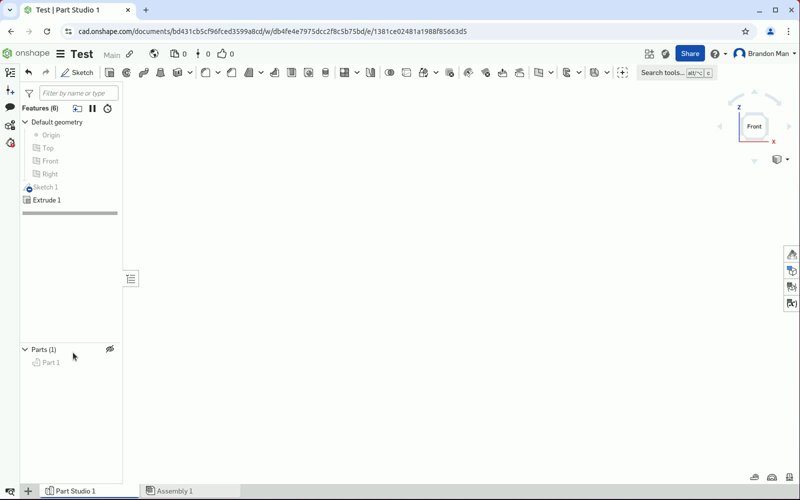
key(space)
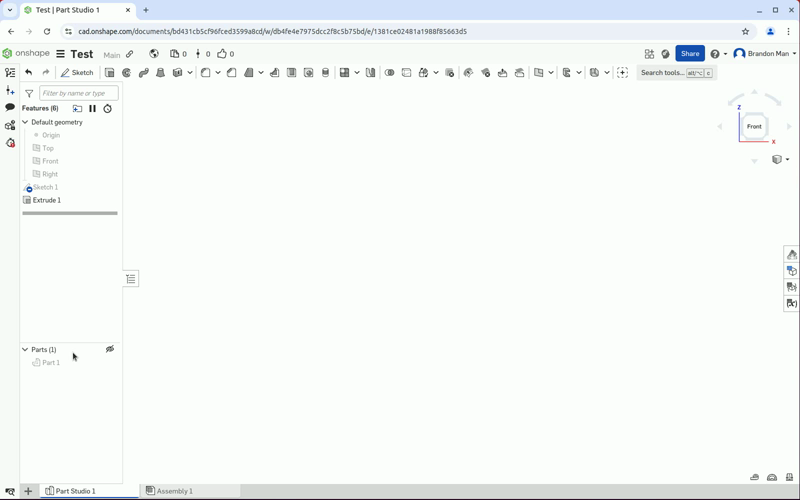
key_down(shift)
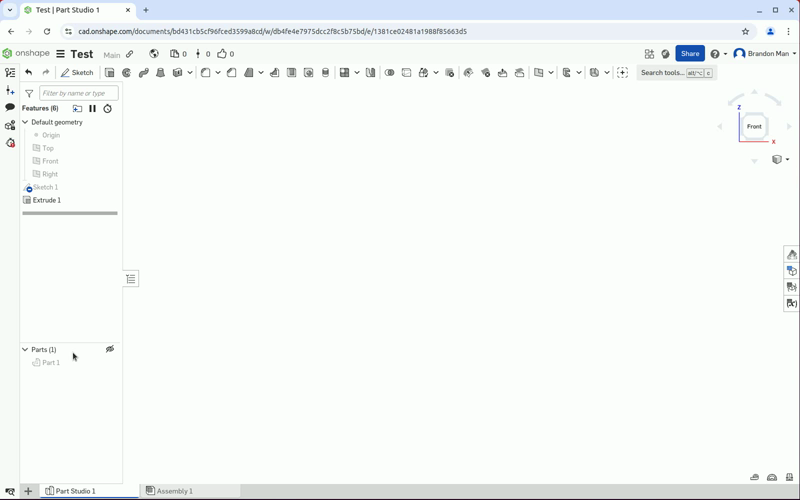
key(down)
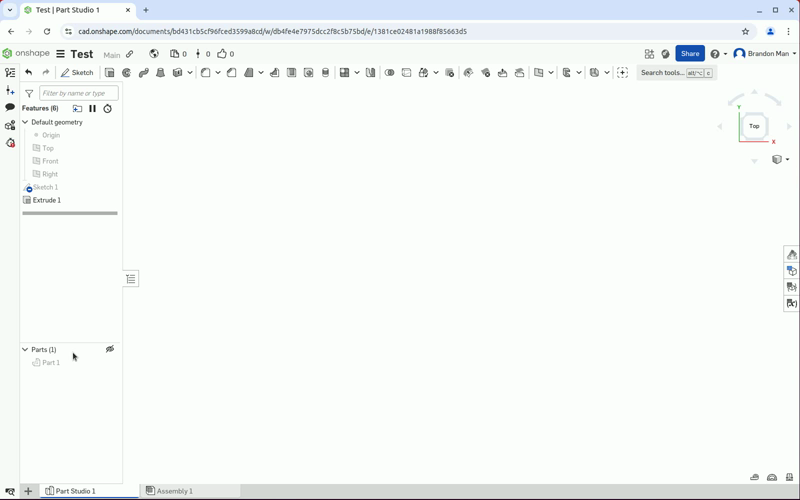
key_up(shift)
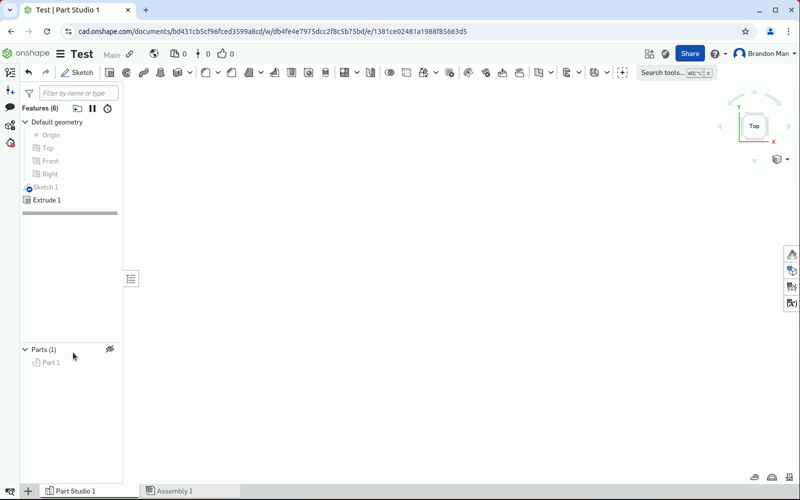
mouse_move(73, 352)
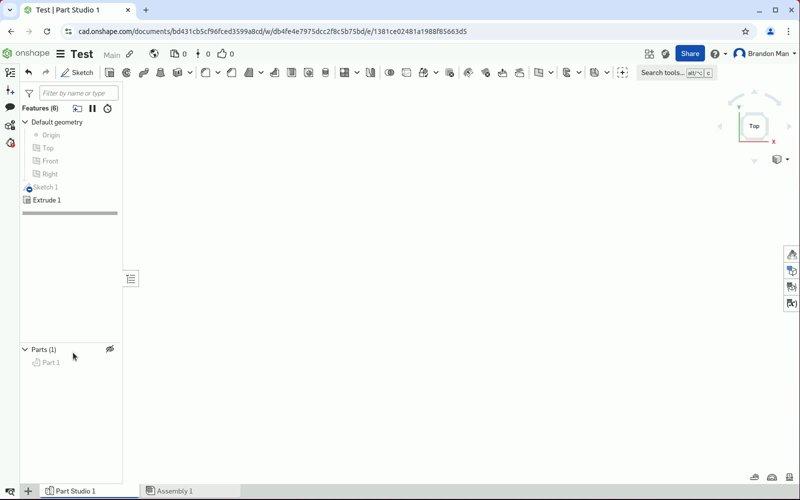
key(shift+y)
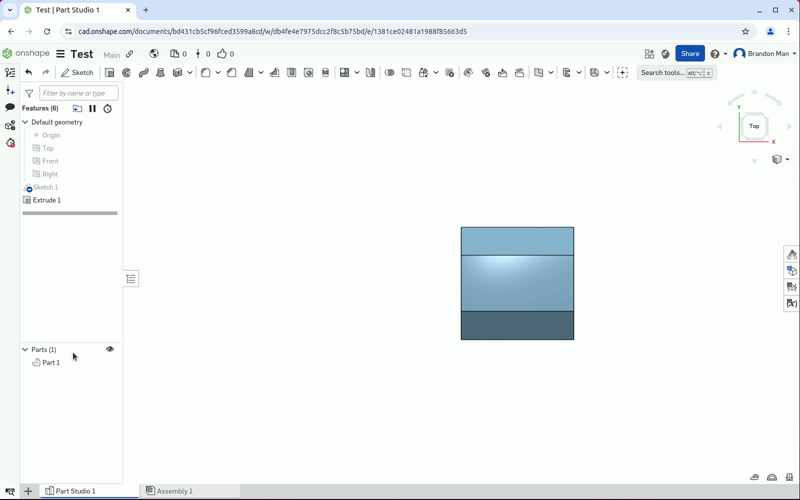
mouse_move(541, 75)
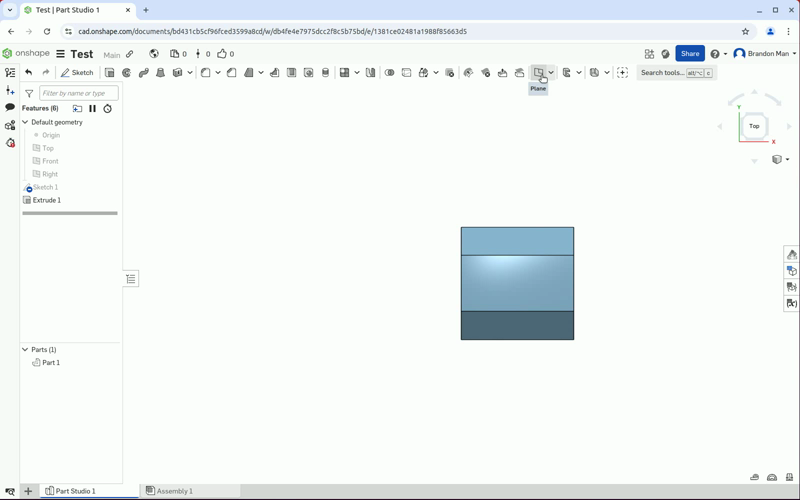
click(541, 75)
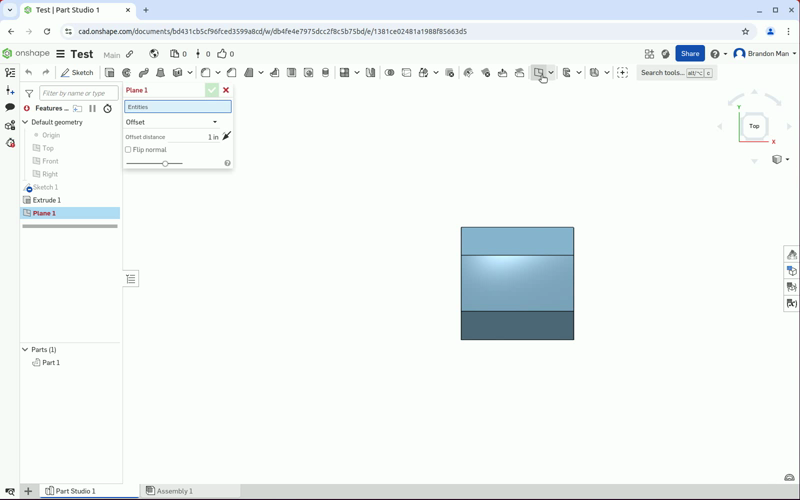
mouse_move(73, 150)
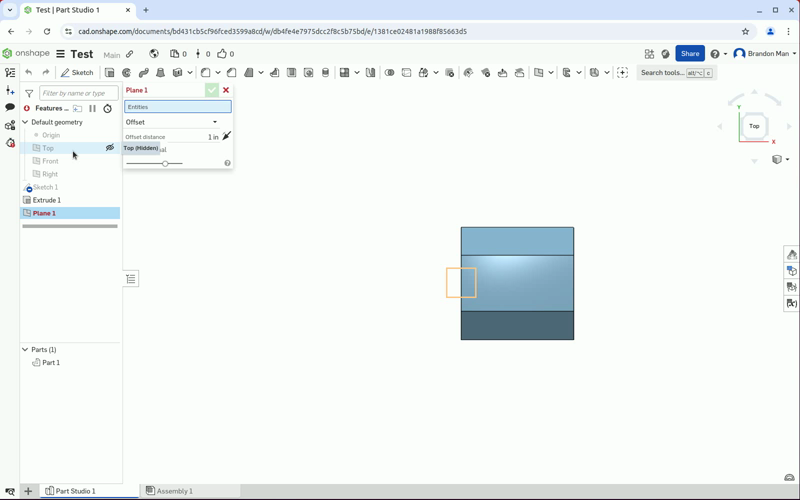
click(73, 150)
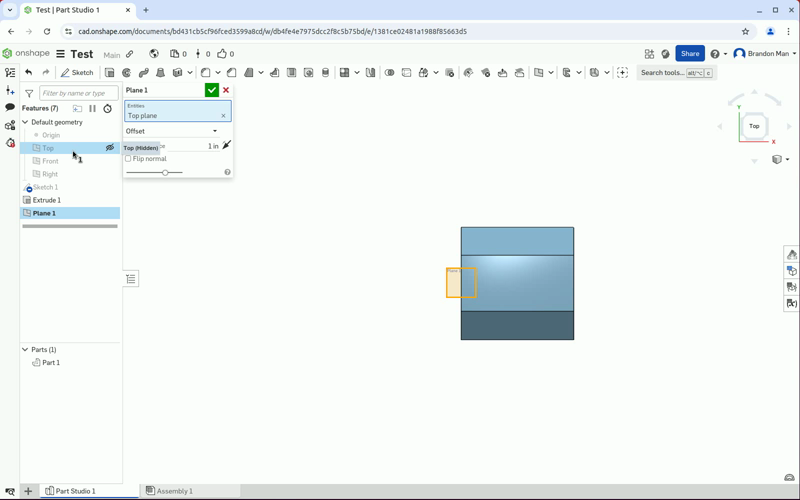
key(tab, 2)
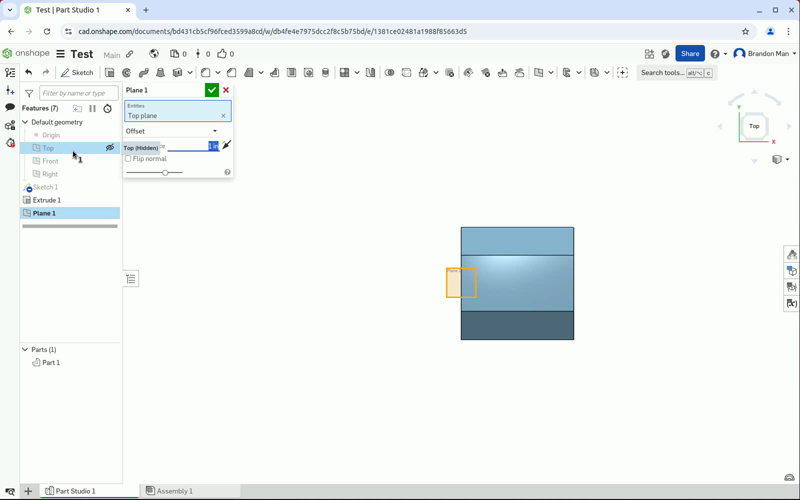
text(14.45)
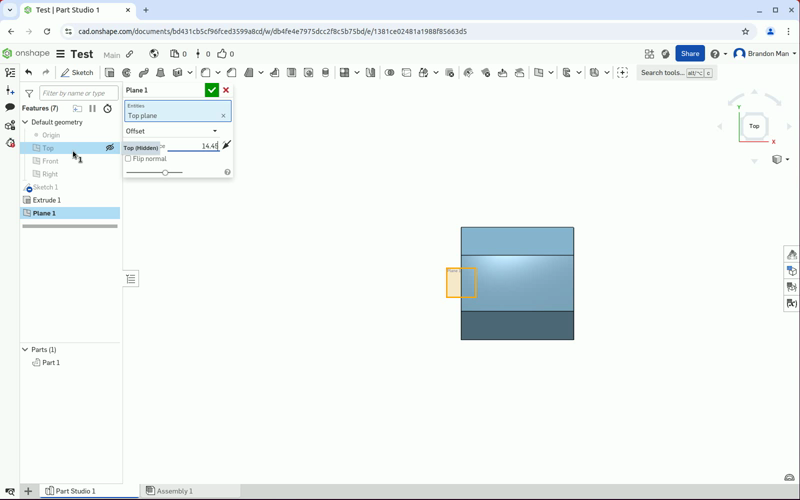
key(enter, 2)
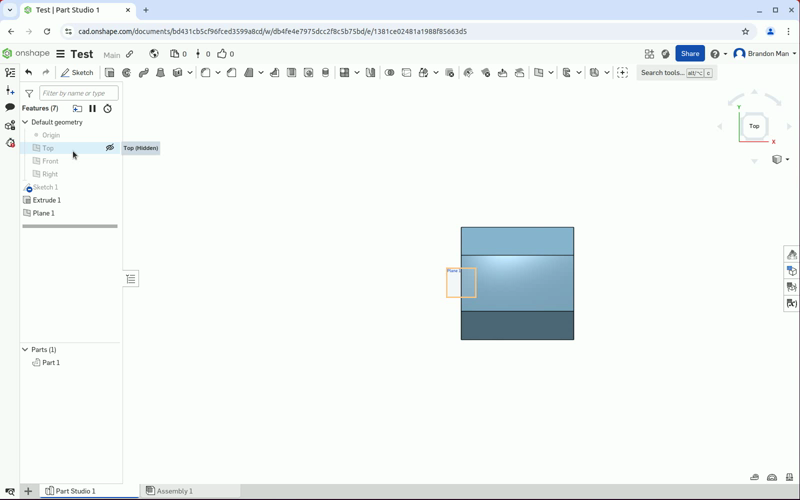
key(shift+s)
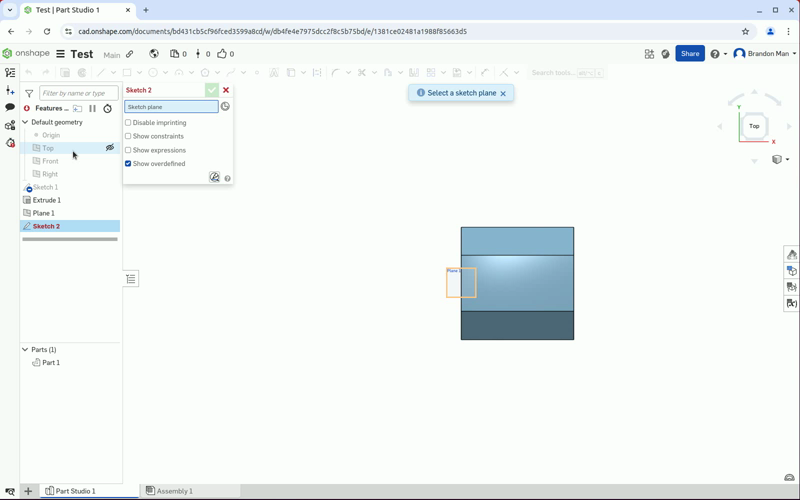
mouse_move(73, 215)
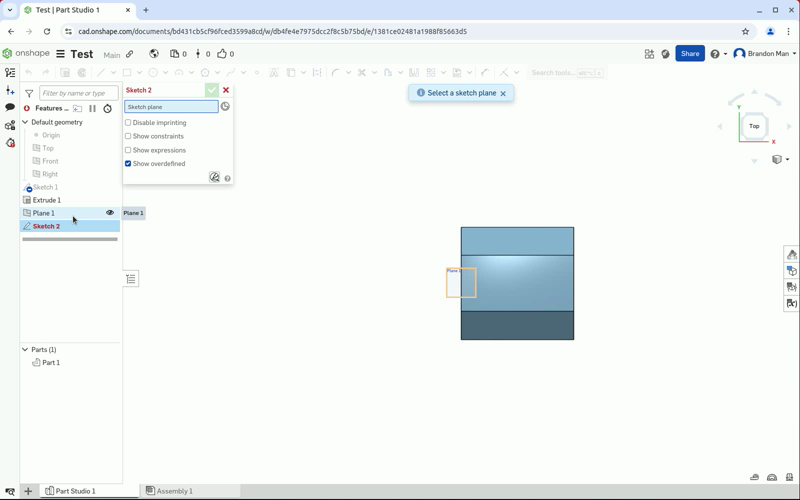
click(73, 215)
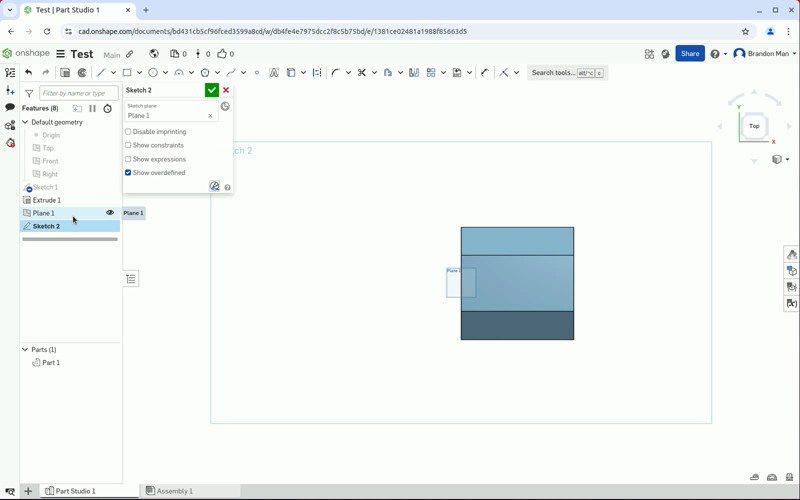
mouse_move(73, 352)
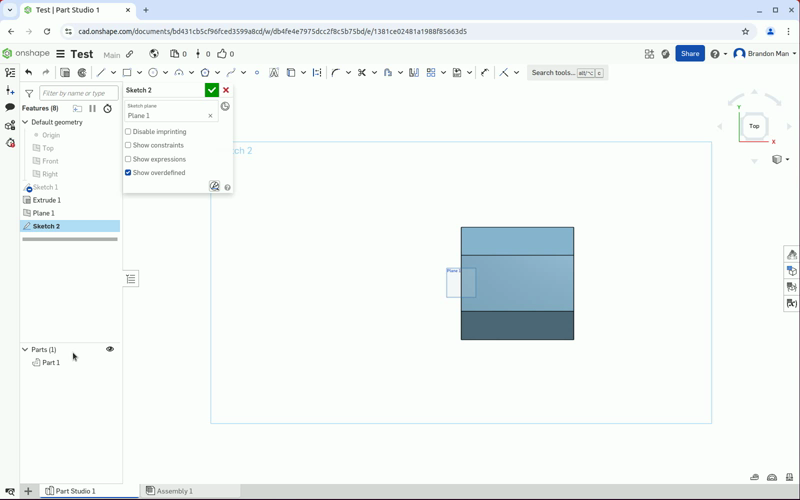
key(y)
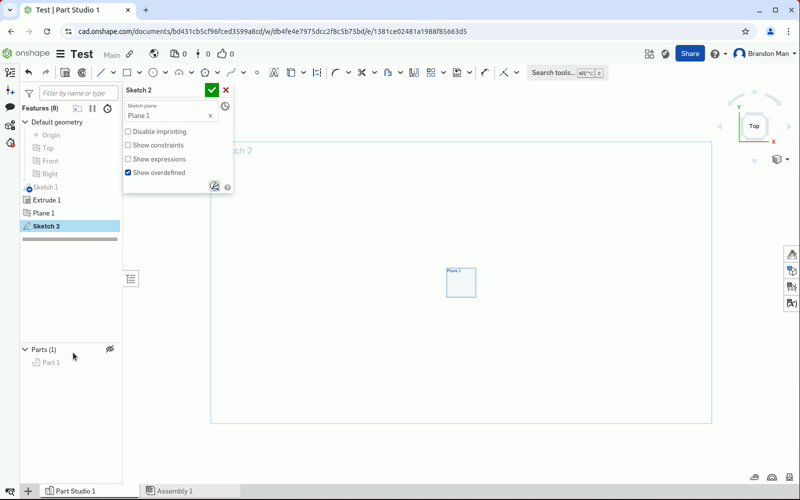
key(c)
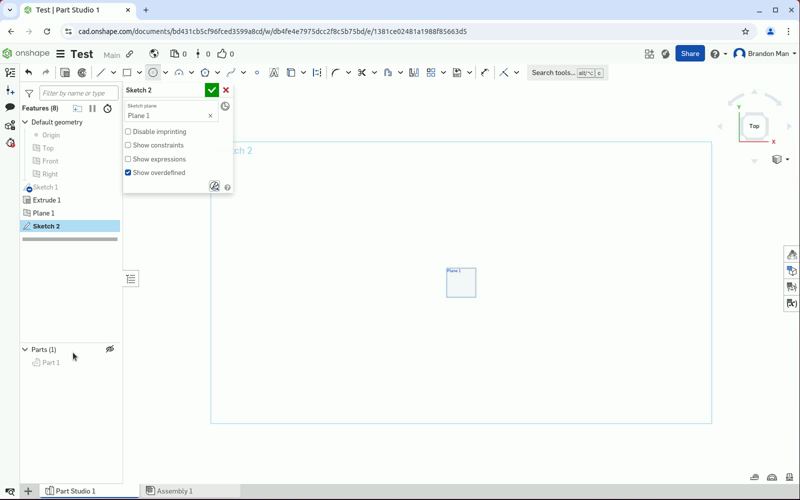
key_down(shift)
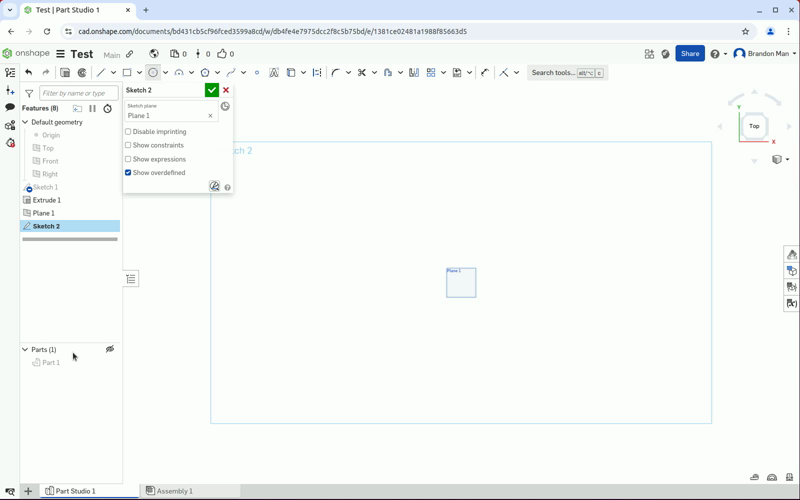
mouse_move(517, 282)
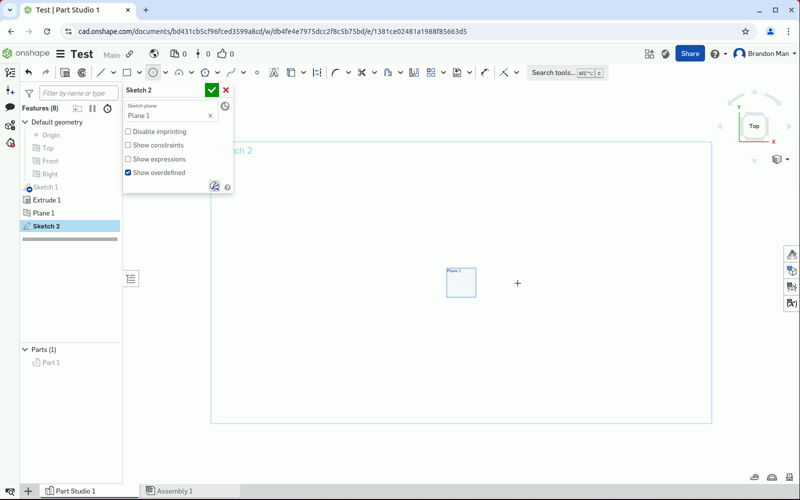
click(517, 282)
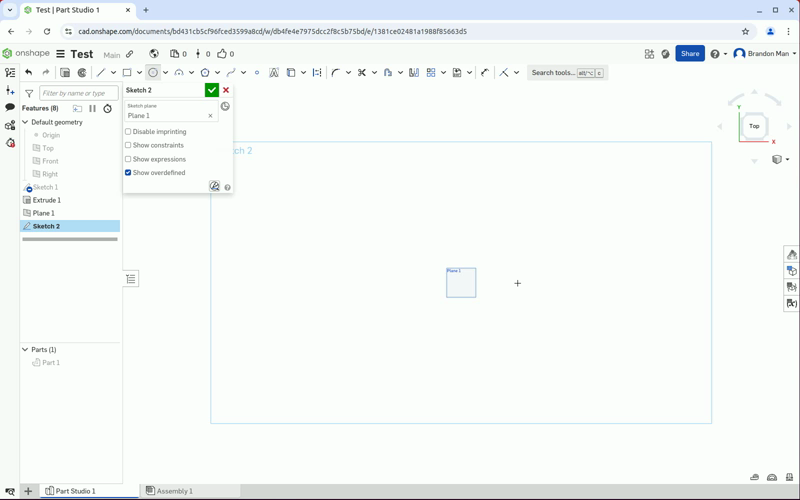
key_up(shift)
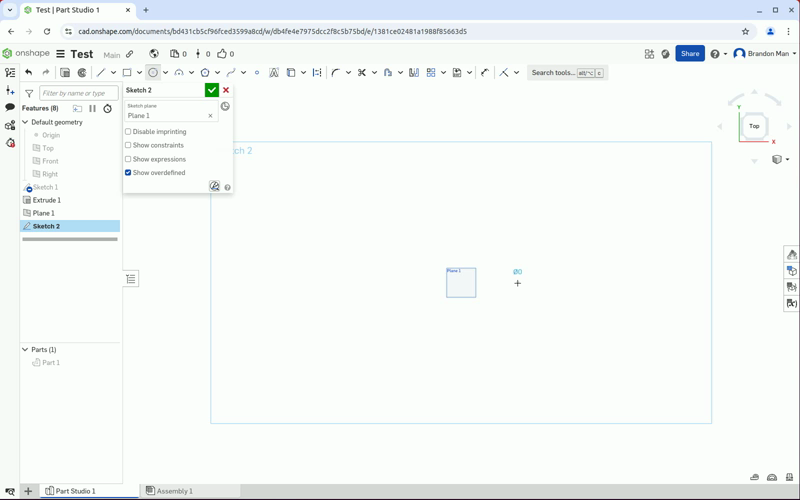
mouse_move(532, 282)
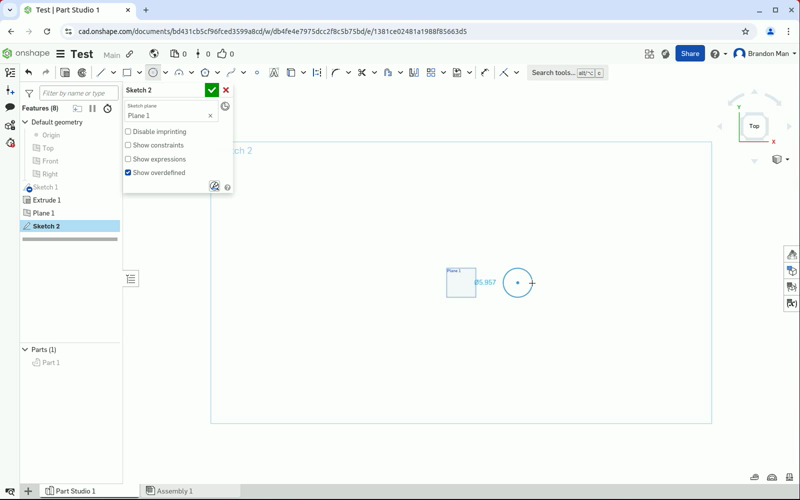
click(532, 282)
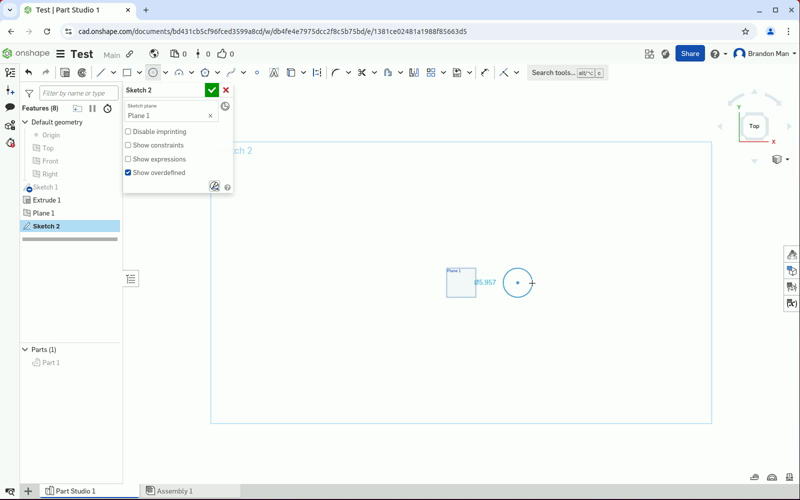
key(esc)
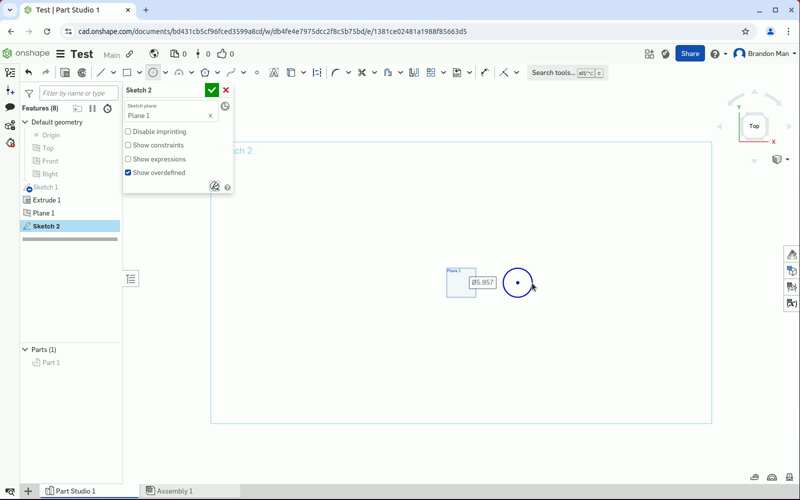
mouse_move(506, 288)
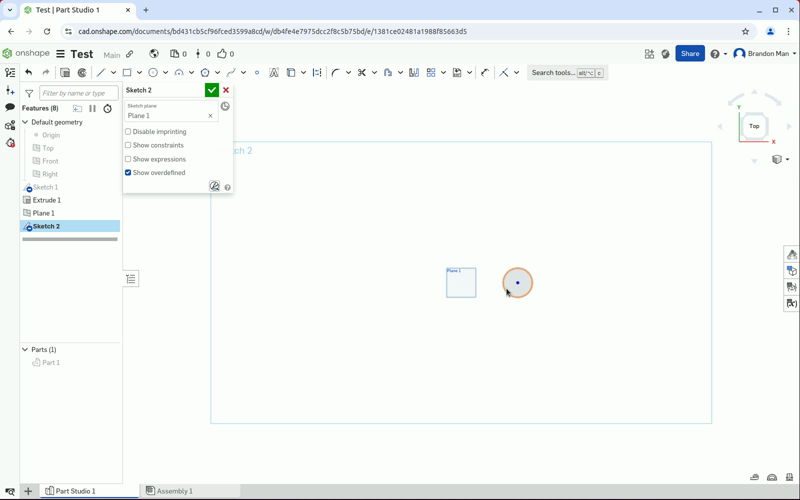
scroll(6)
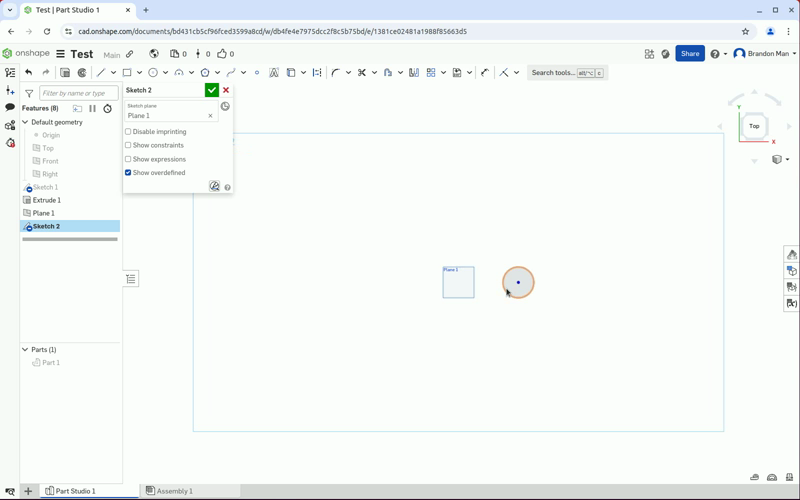
scroll(6)
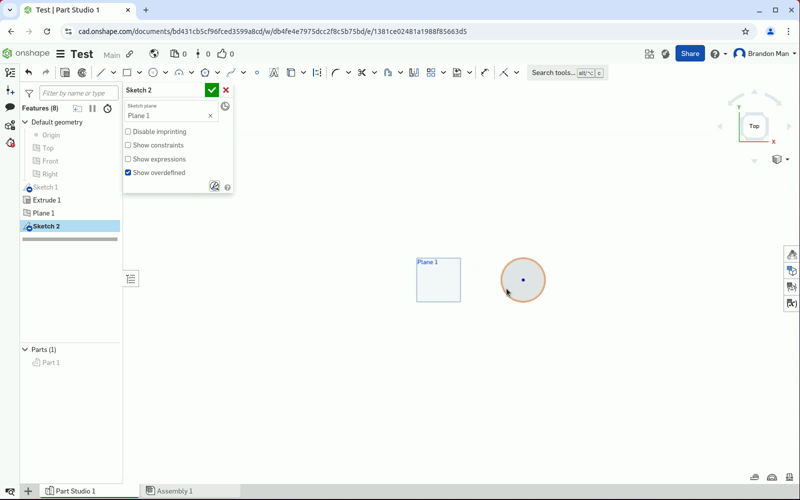
scroll(6)
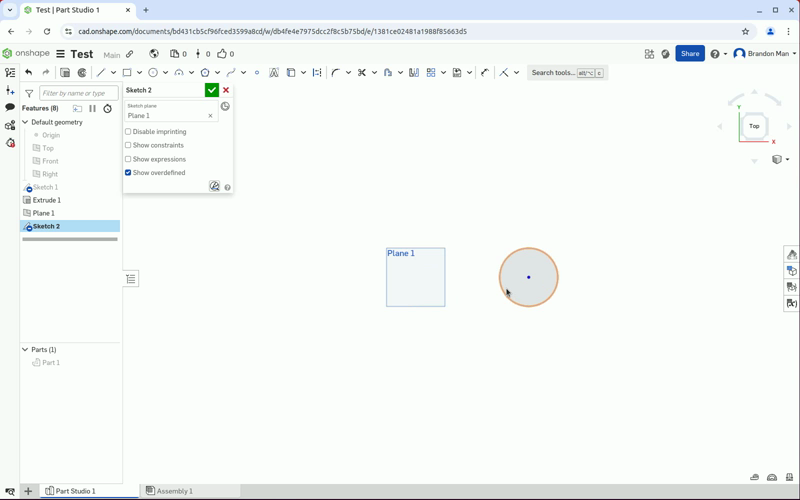
scroll(6)
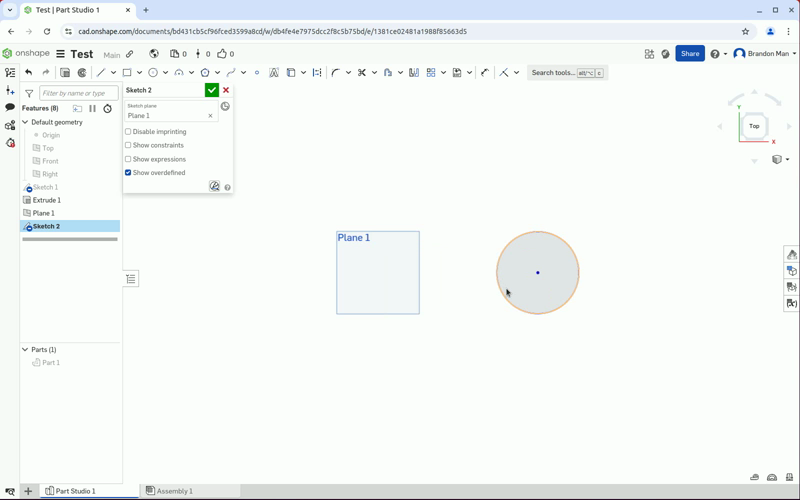
scroll(6)
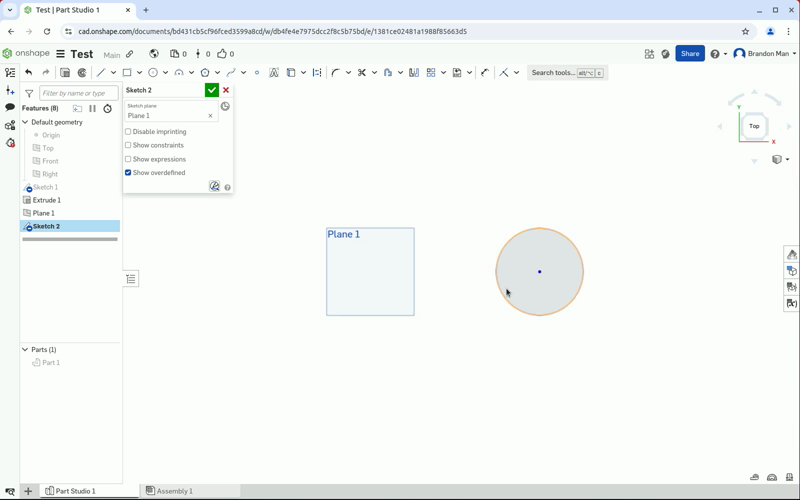
scroll(6)
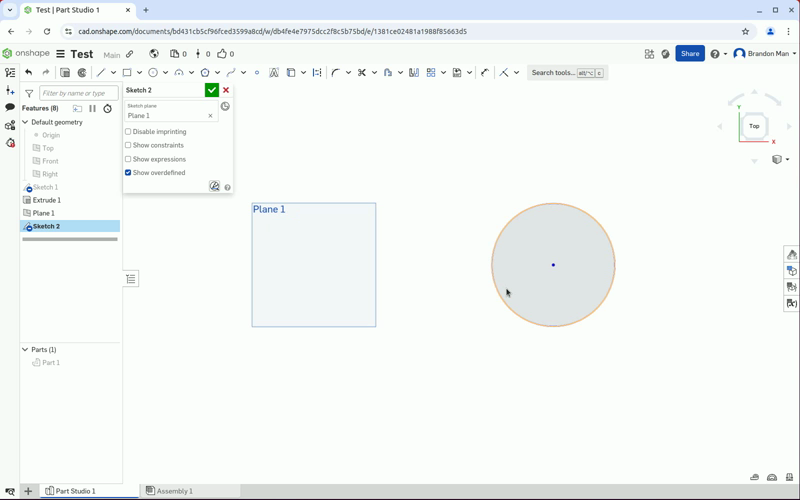
scroll(6)
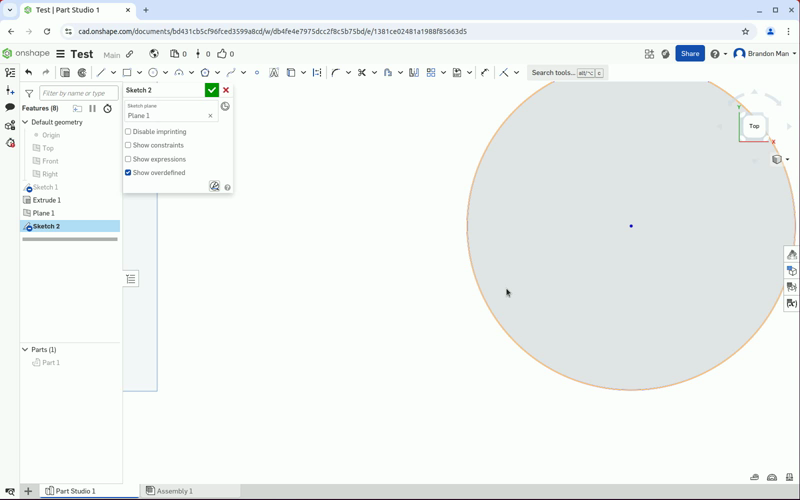
click(506, 288)
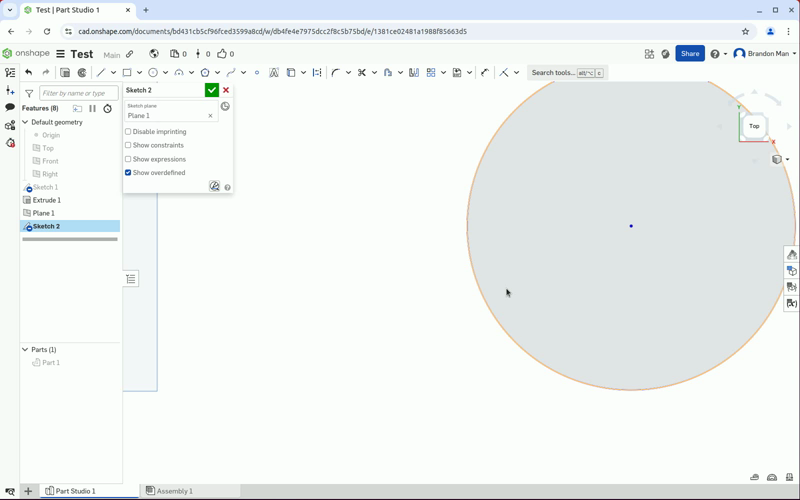
scroll(-6)
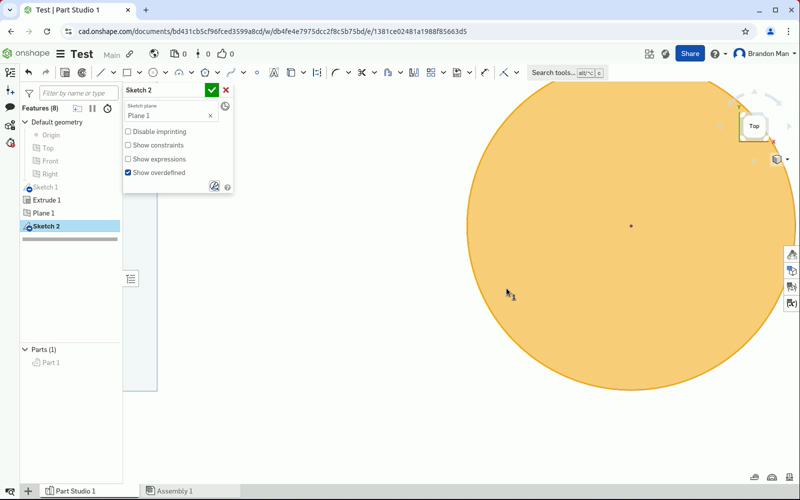
scroll(-6)
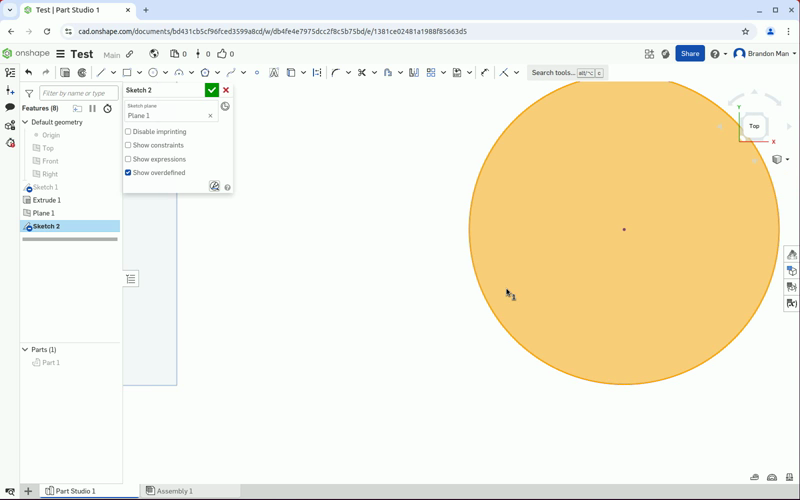
scroll(-6)
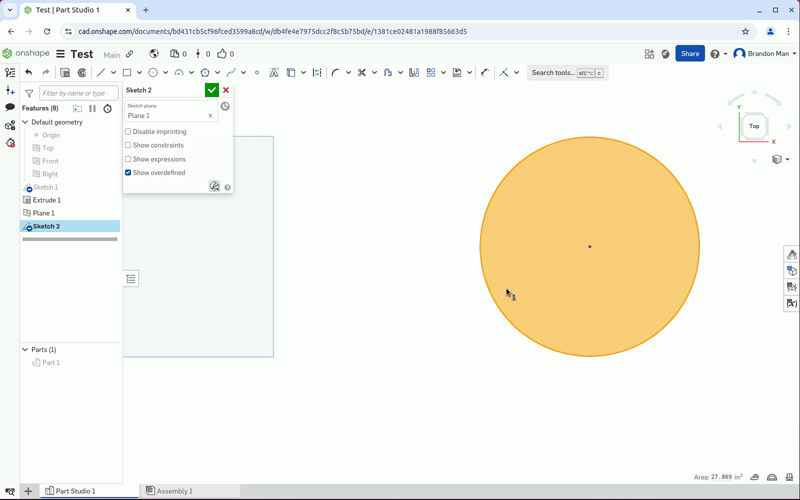
scroll(-6)
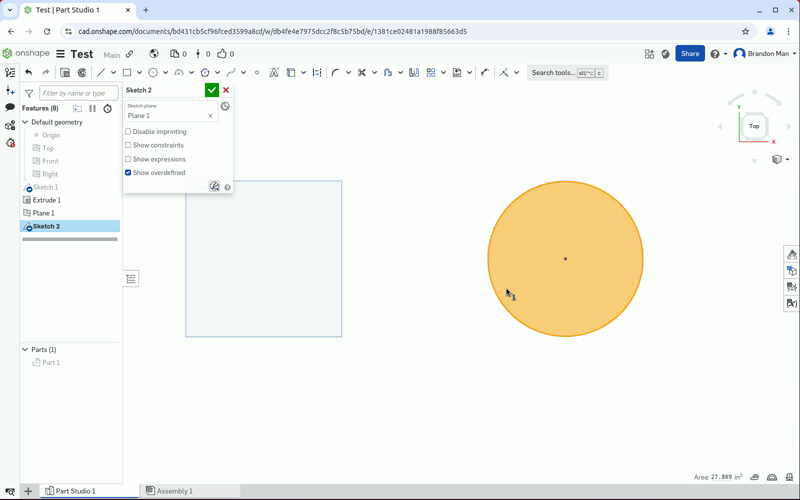
scroll(-6)
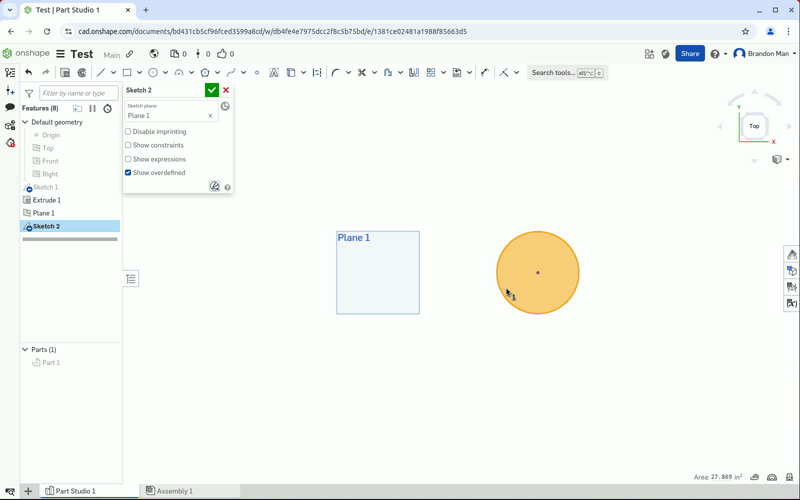
scroll(-6)
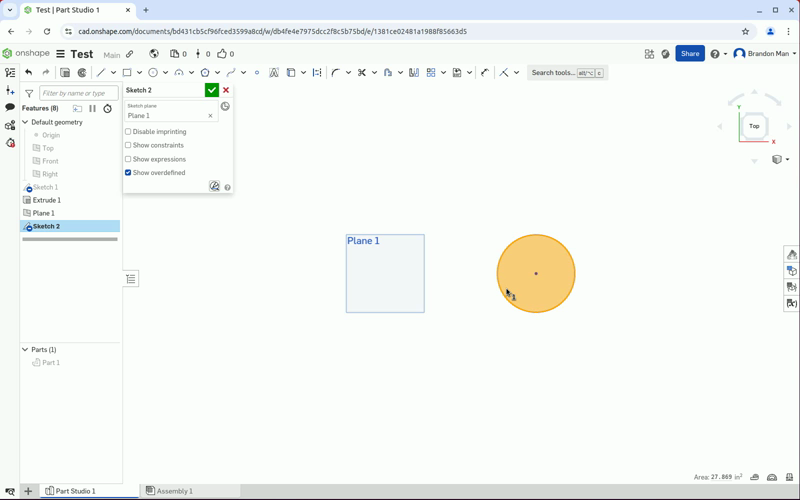
scroll(-6)
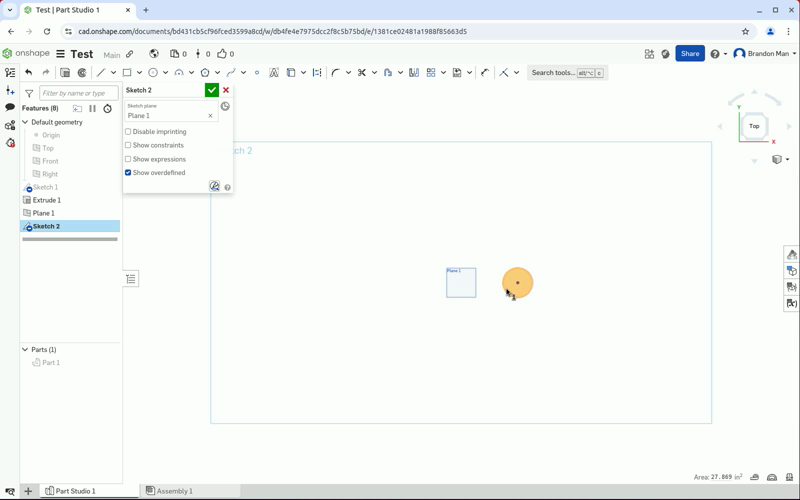
mouse_move(73, 352)
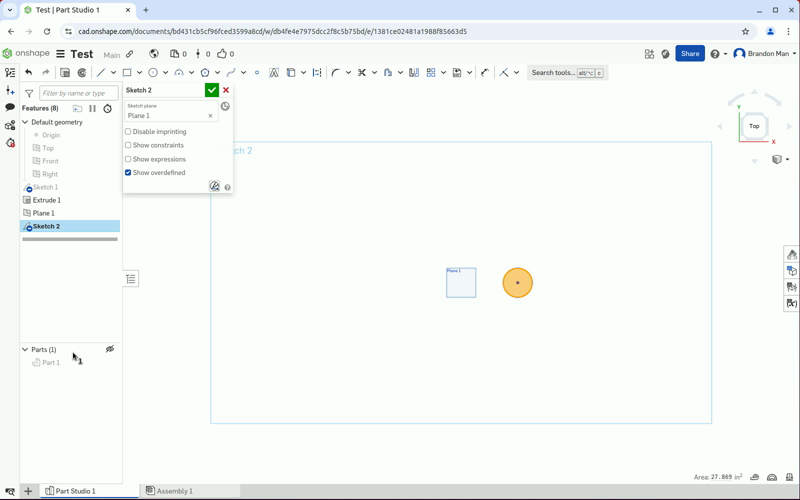
key(shift+y)
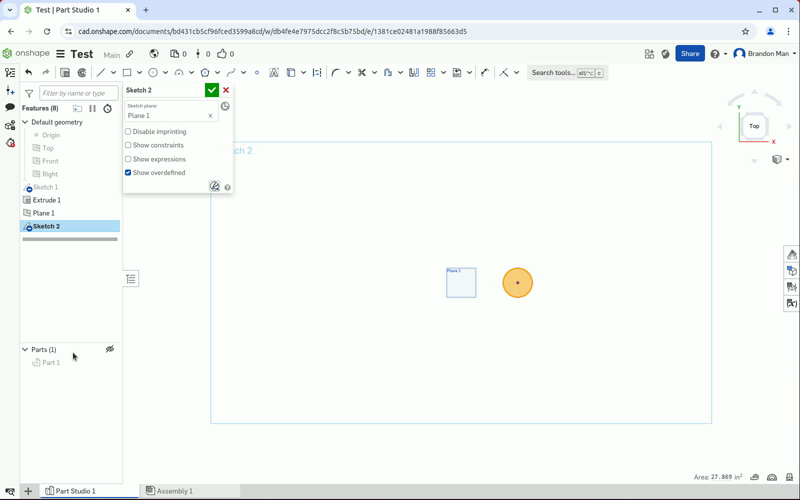
key(shift+e)
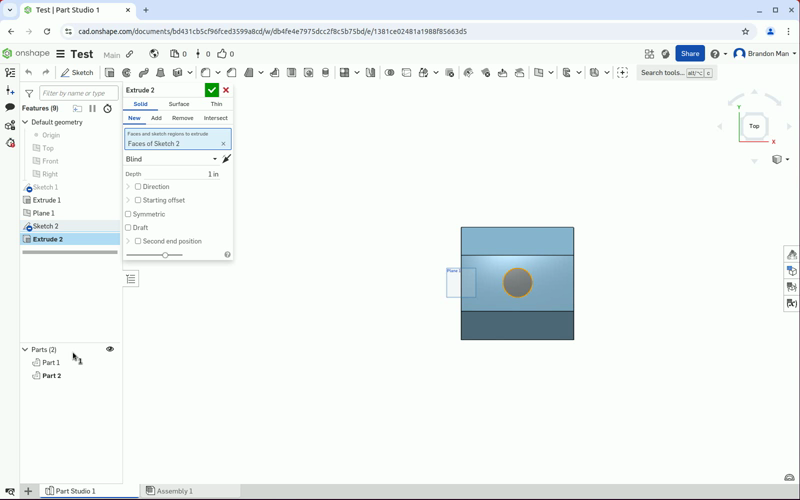
mouse_move(143, 106)
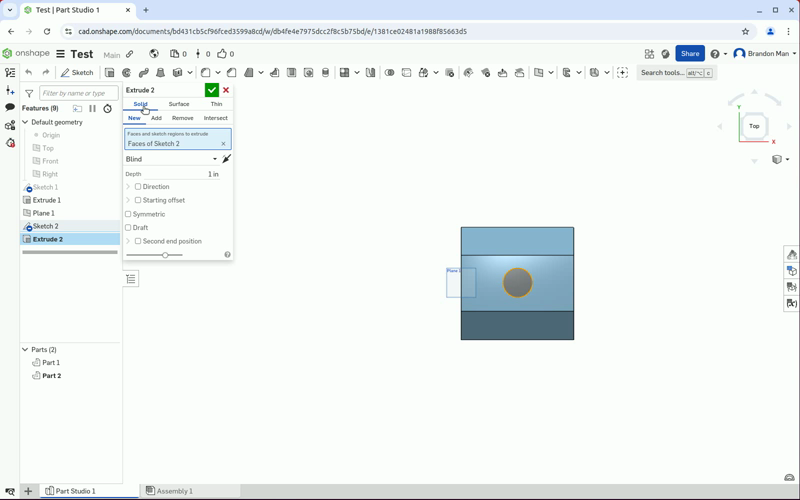
click(143, 106)
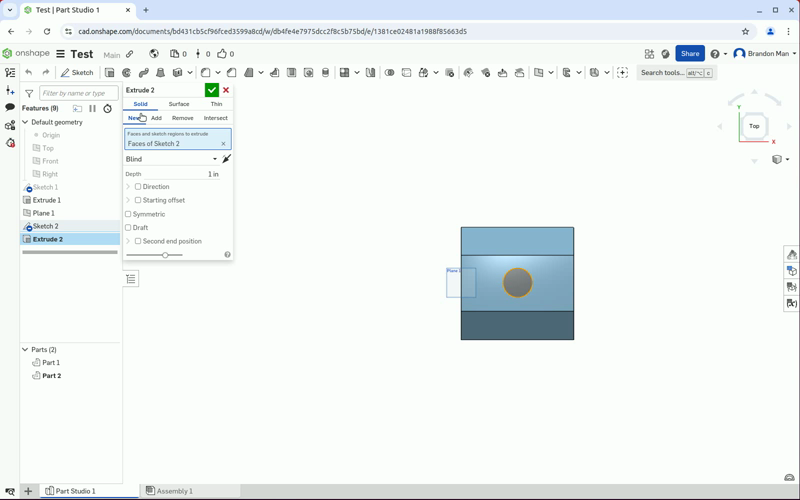
mouse_move(137, 120)
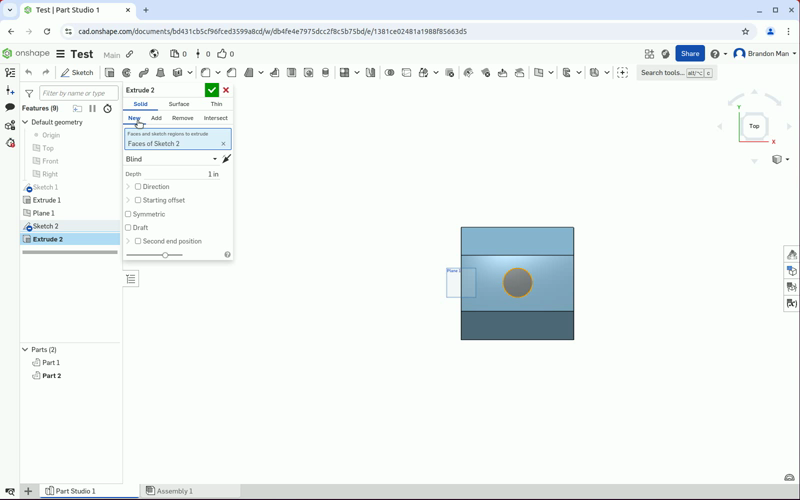
click(137, 120)
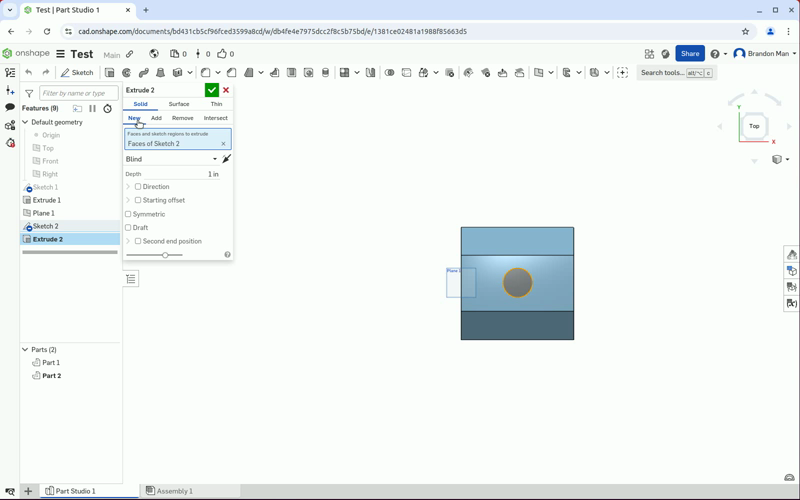
key(tab, 4)
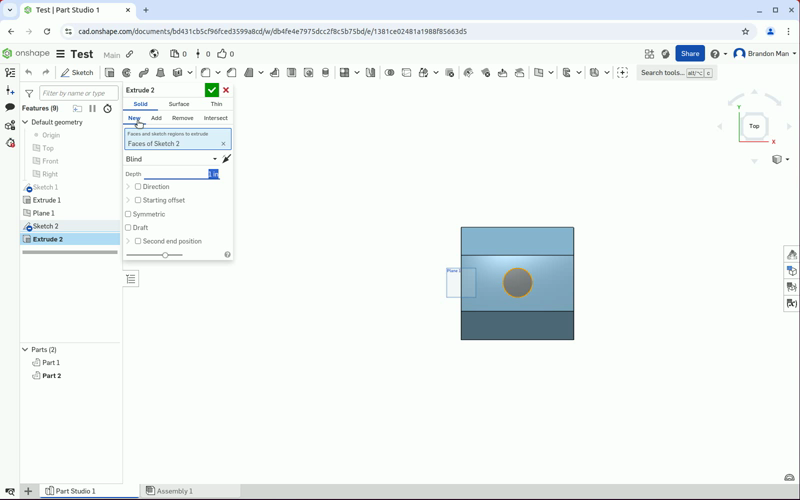
text(6.018)
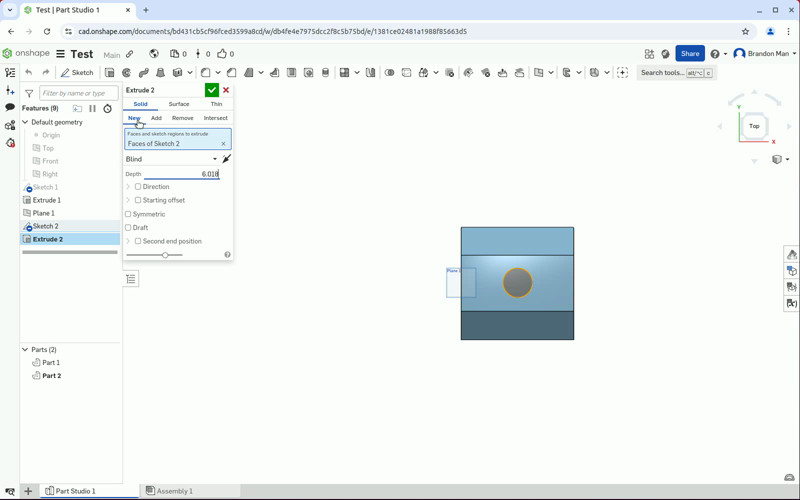
key(enter)
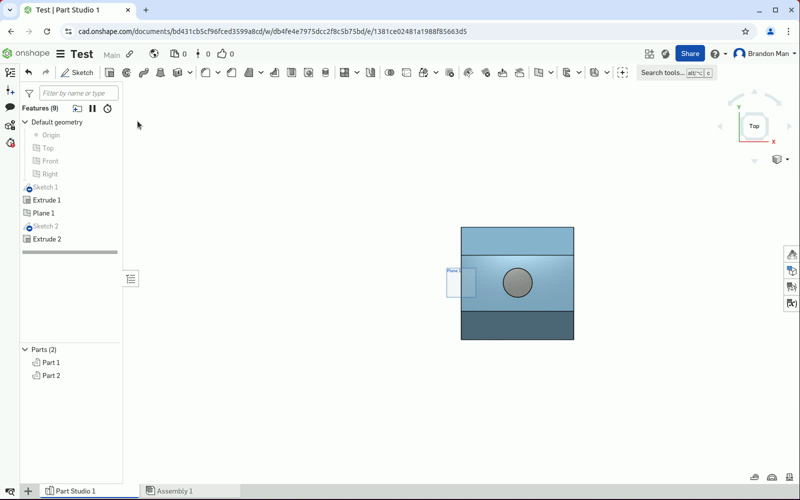
key(shift+h)
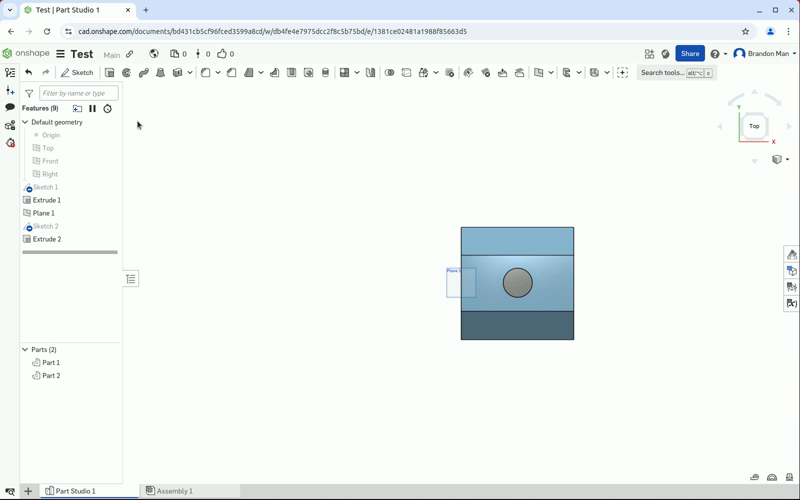
key(shift+h)
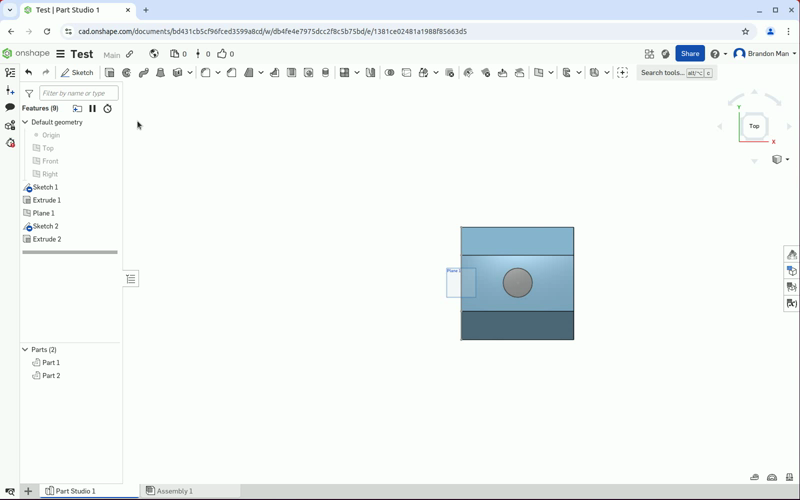
key(shift+7)
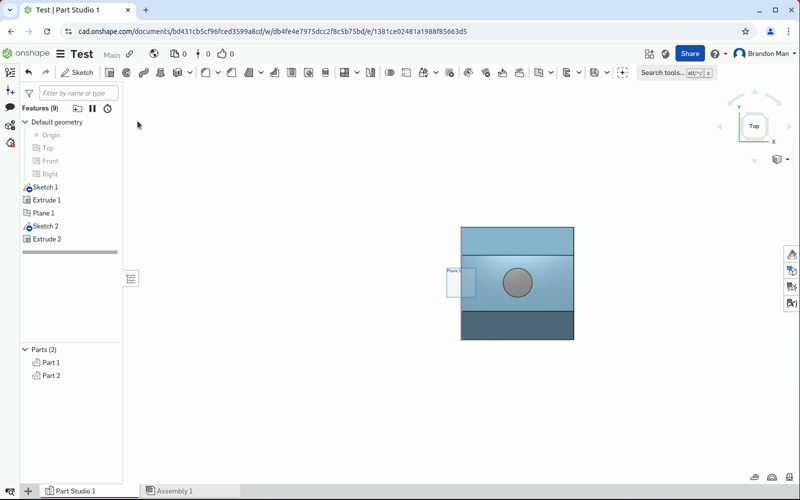
key(up, 3)
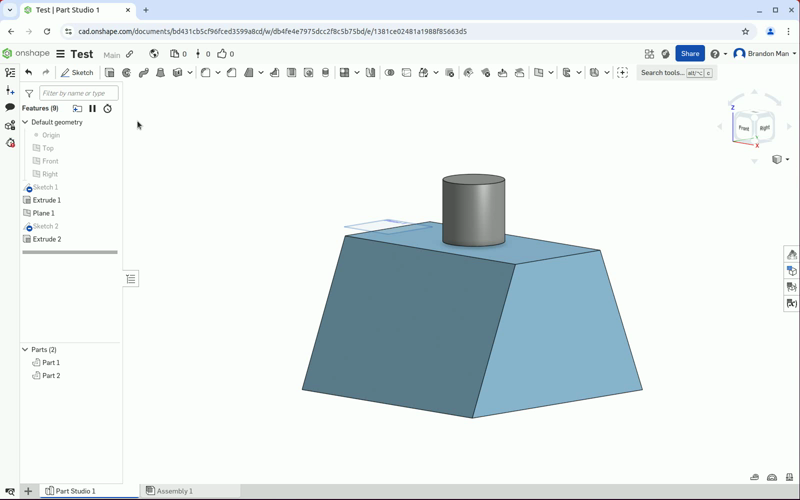
key(left, 3)
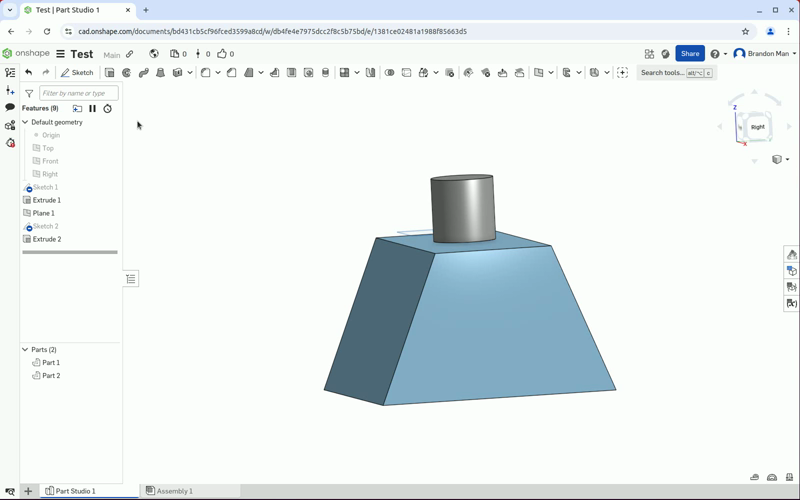
key(right, 3)
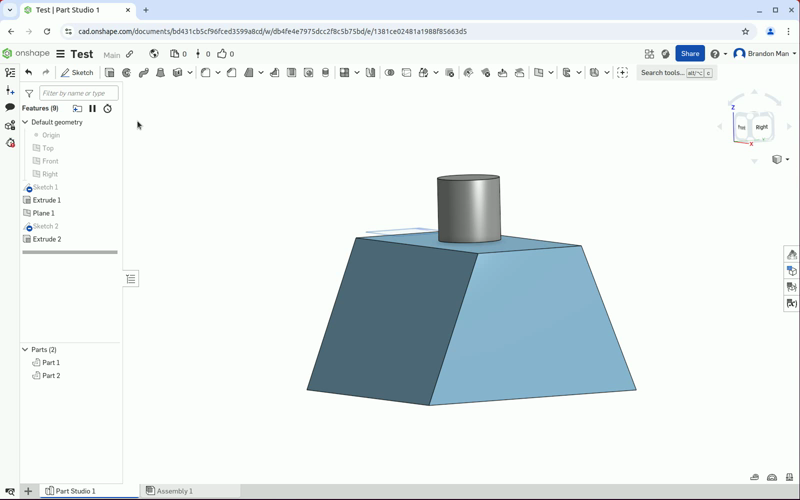
key(down, 3)
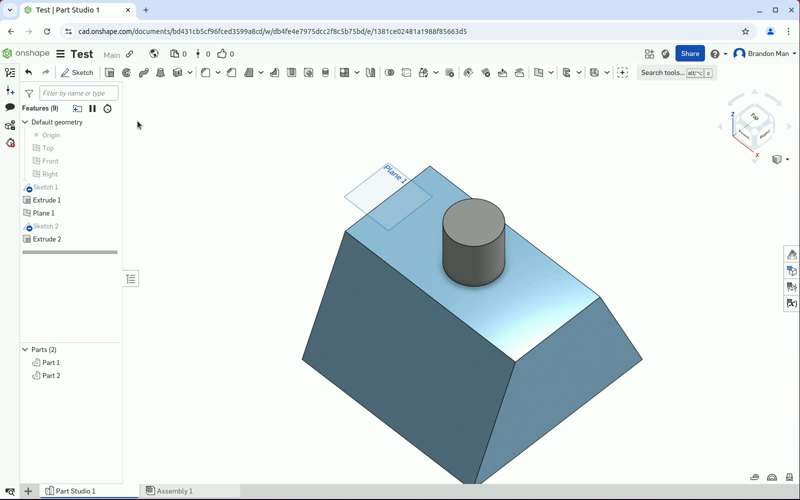
mouse_move(73, 189)
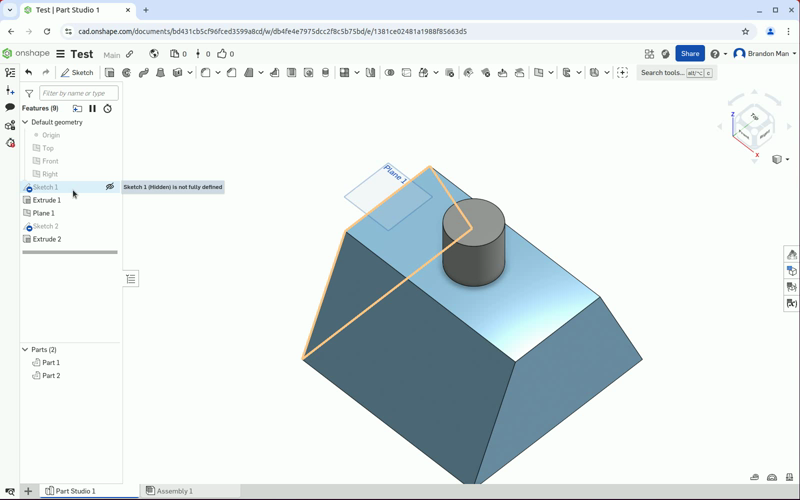
click(73, 189)